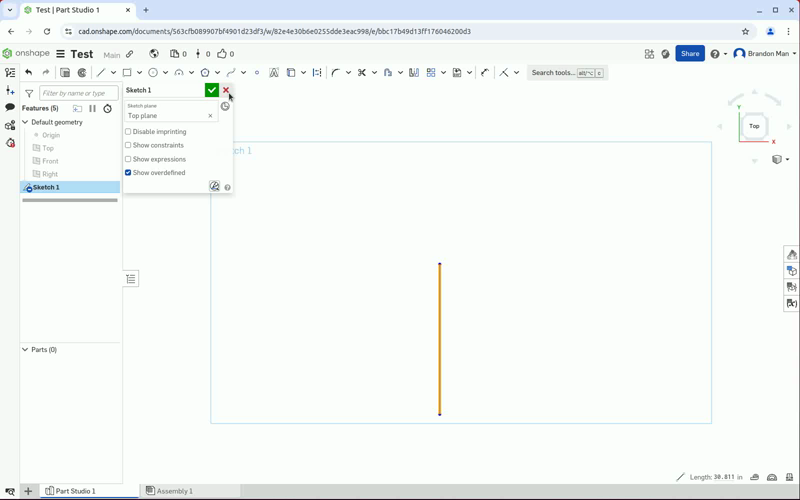
key(shift+h)
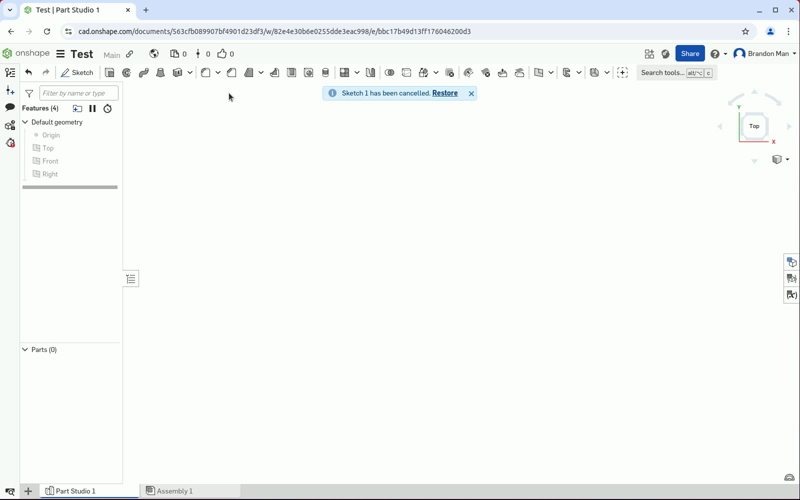
mouse_move(73, 352)
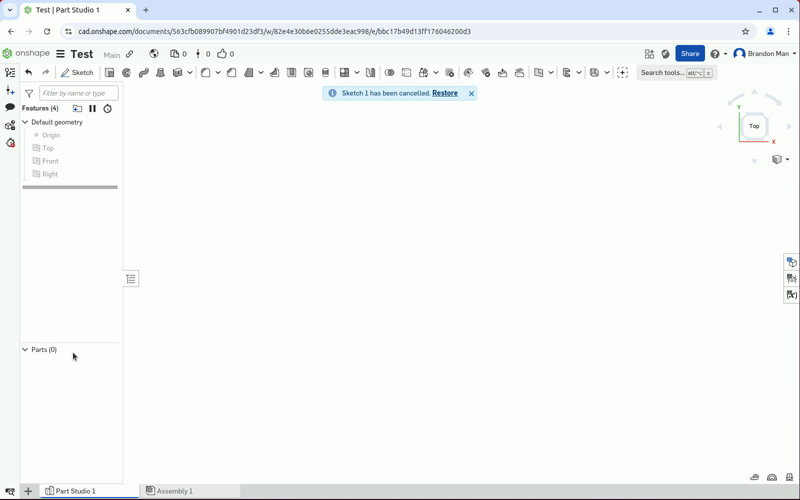
key(y)
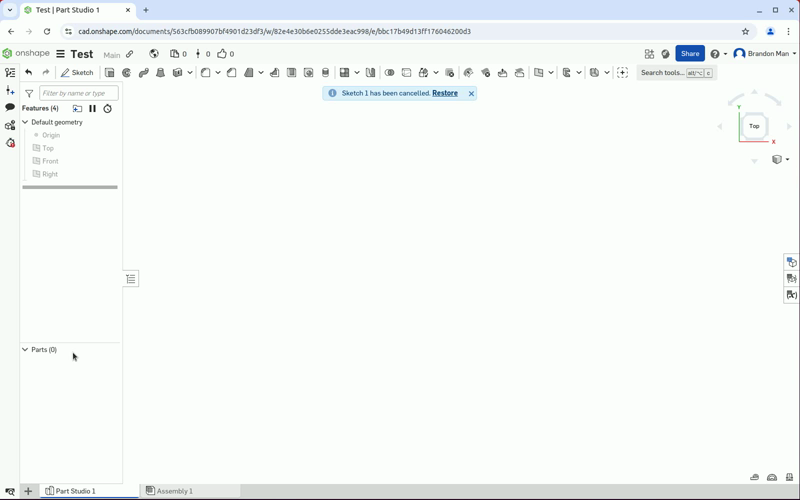
key(shift+p)
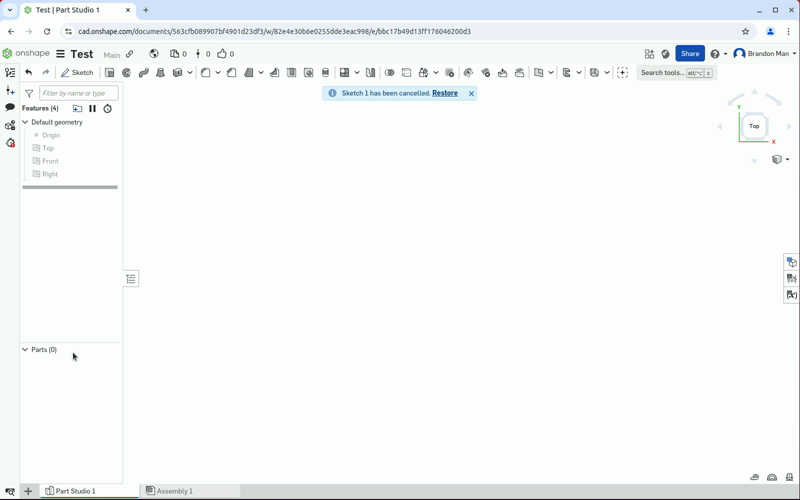
key(space)
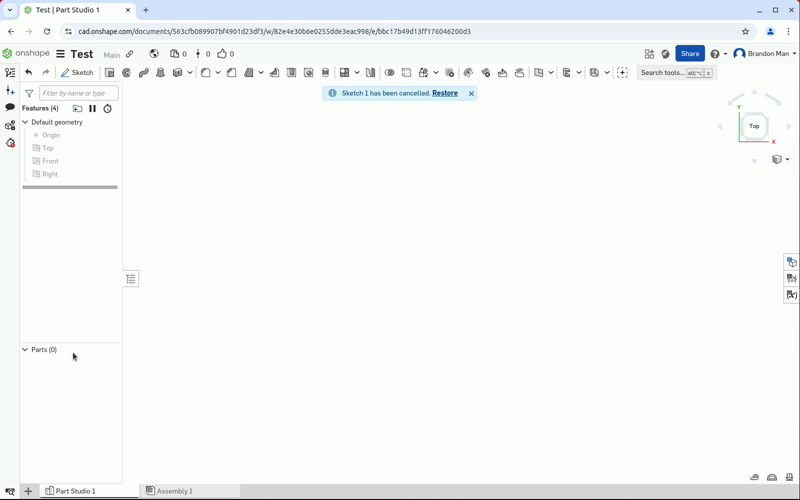
key_down(shift)
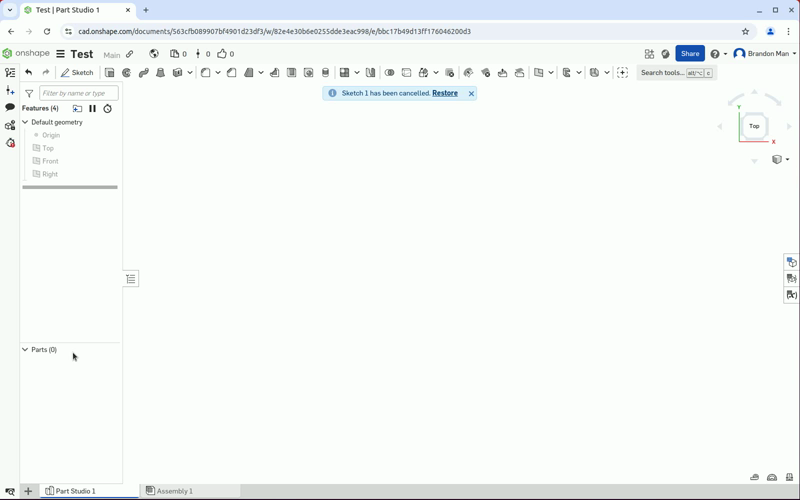
key(up)
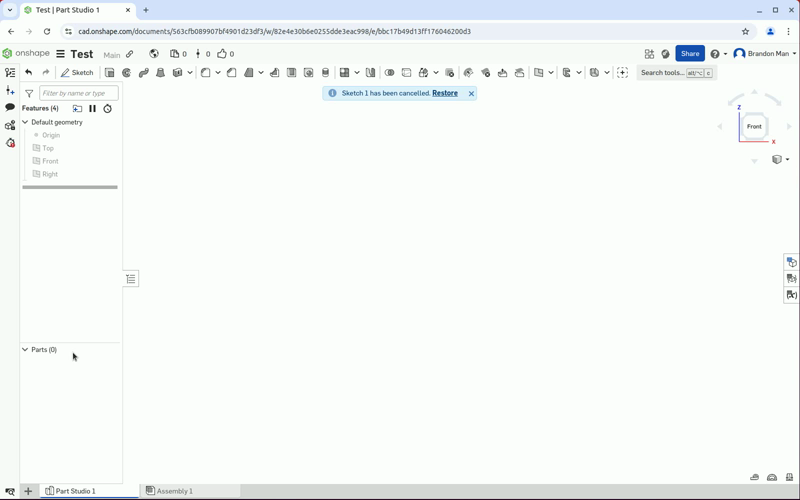
key_up(shift)
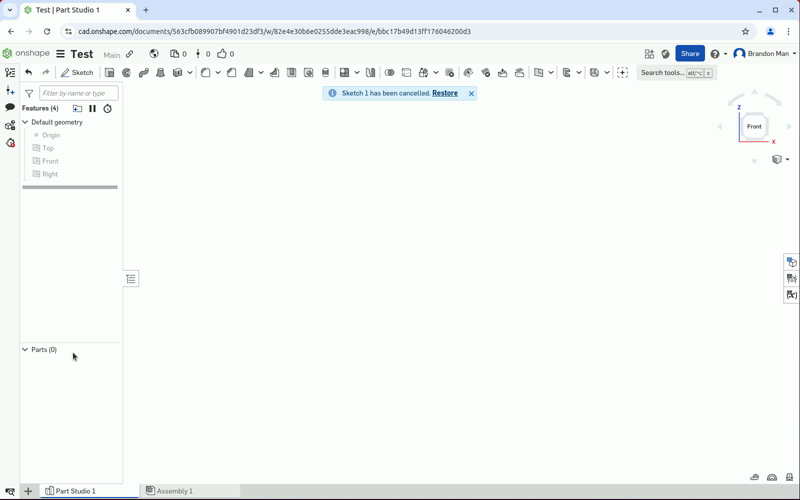
mouse_move(73, 352)
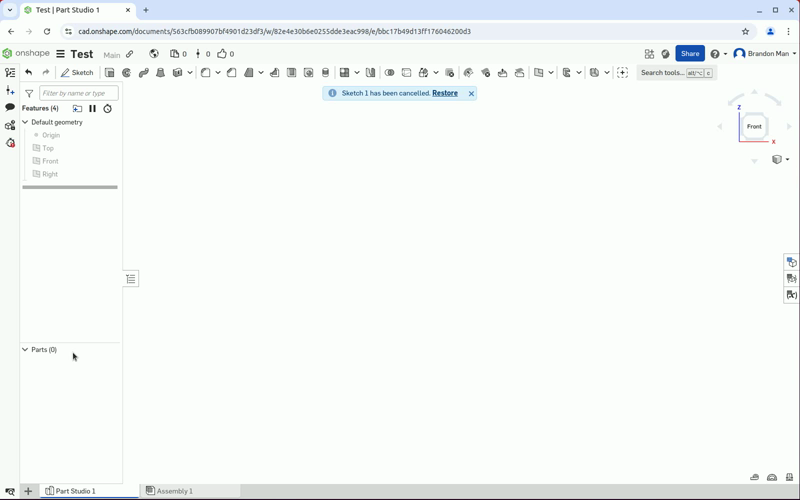
key(shift+y)
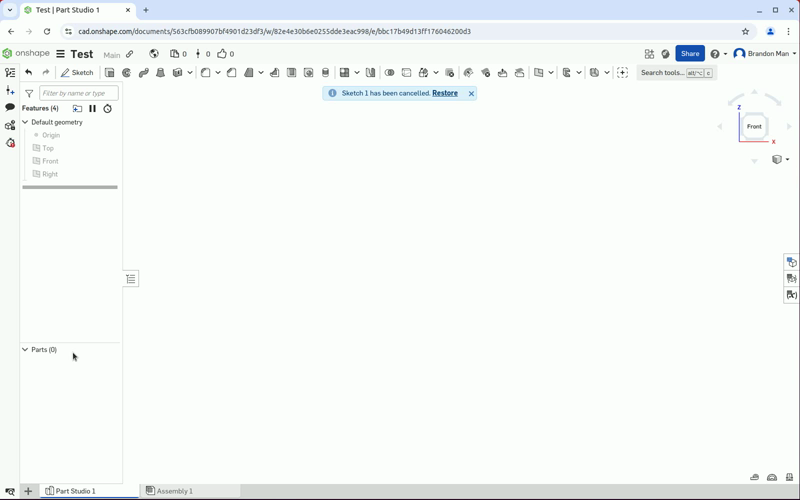
key(shift+s)
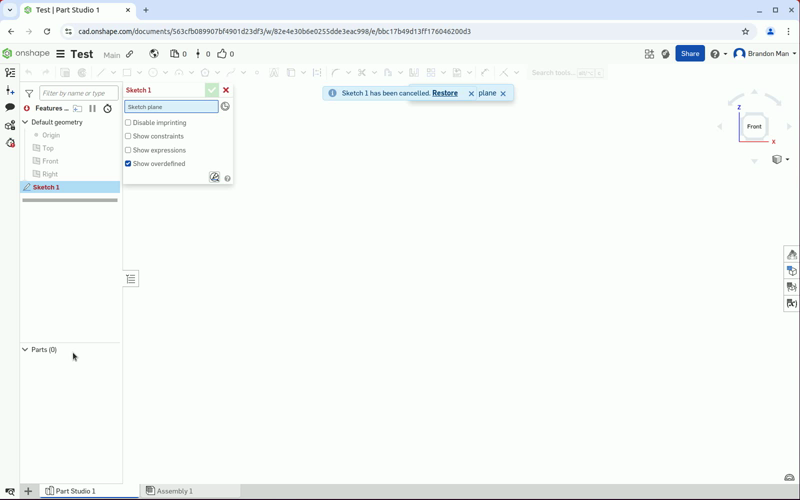
mouse_move(73, 163)
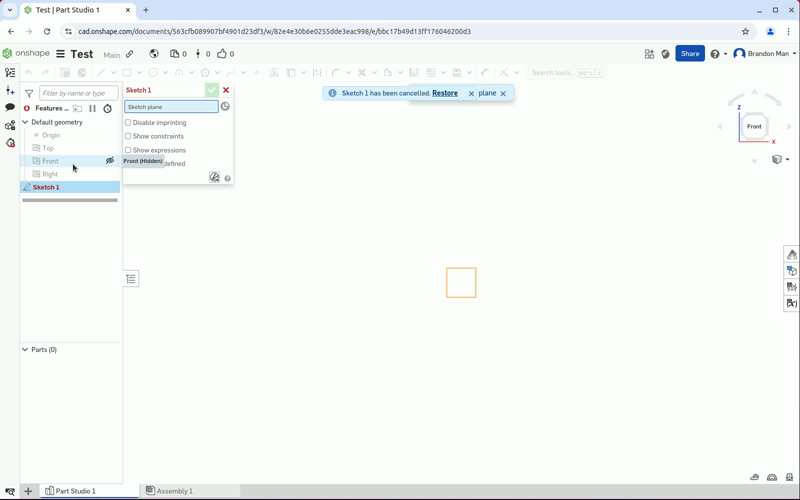
click(73, 163)
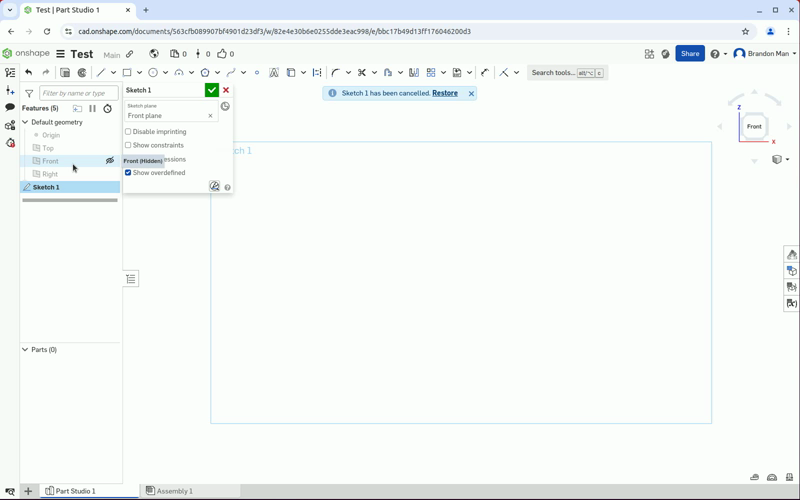
mouse_move(73, 352)
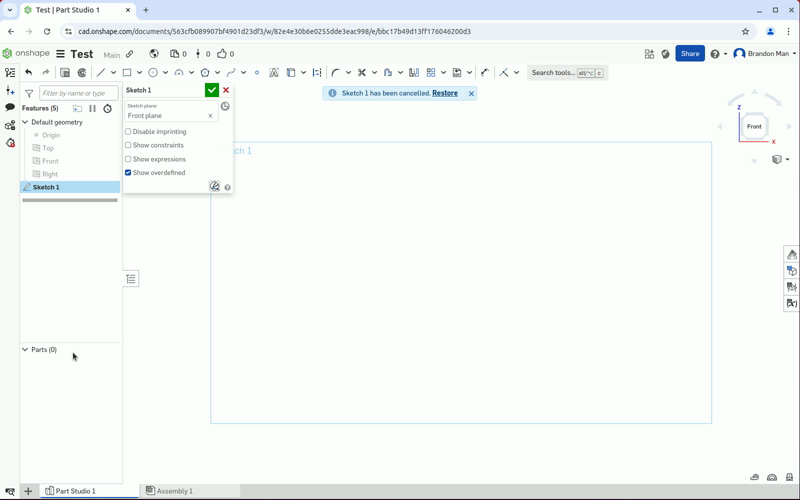
key(y)
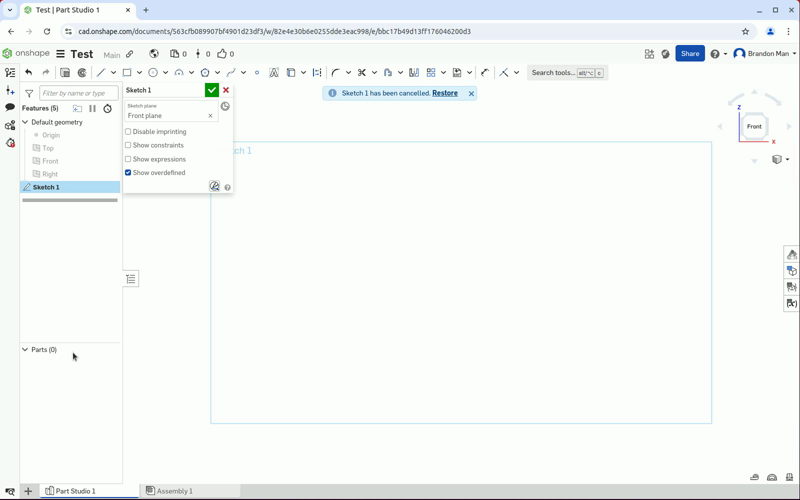
key(c)
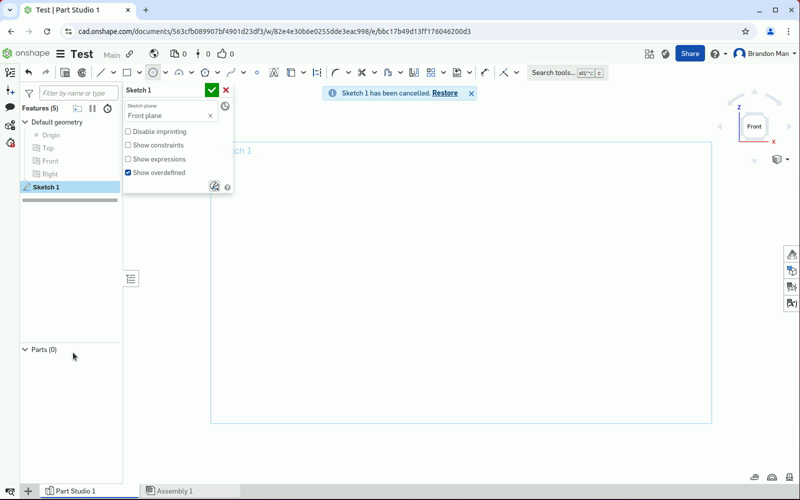
key_down(shift)
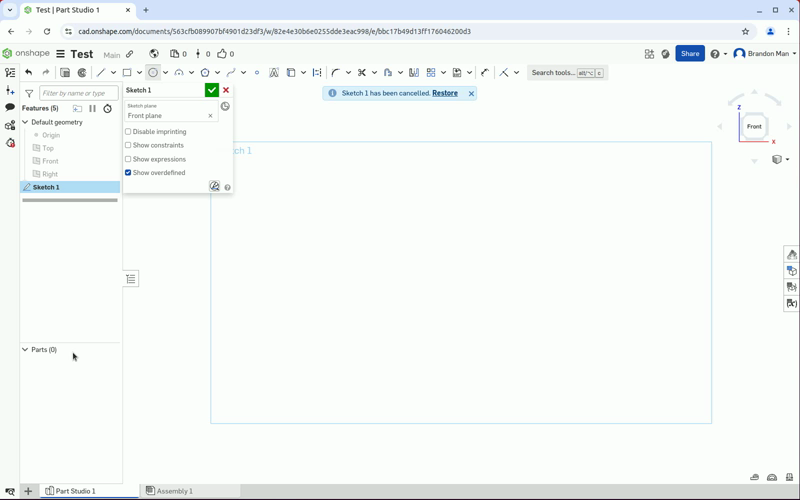
mouse_move(393, 219)
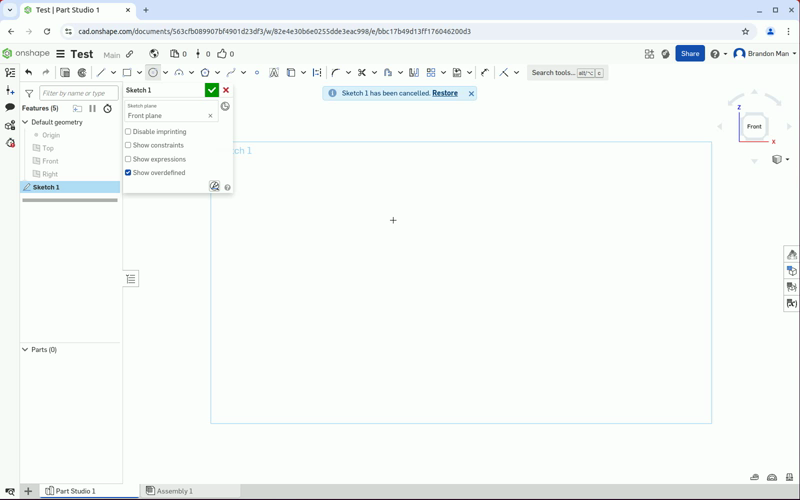
click(393, 219)
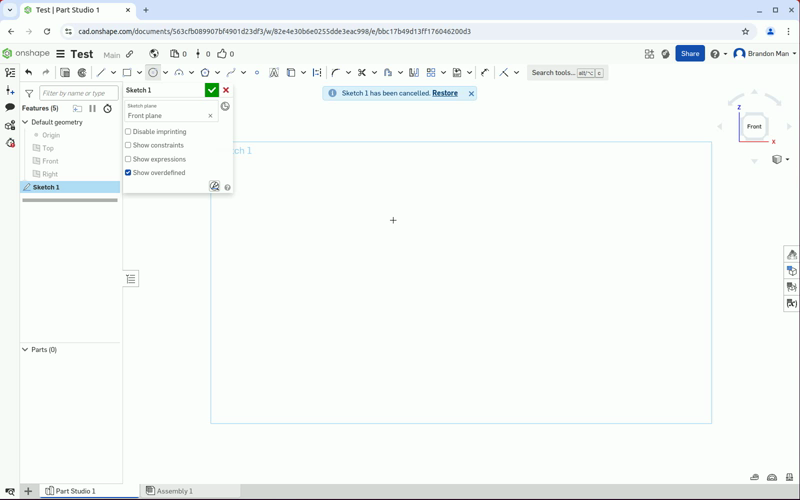
key_up(shift)
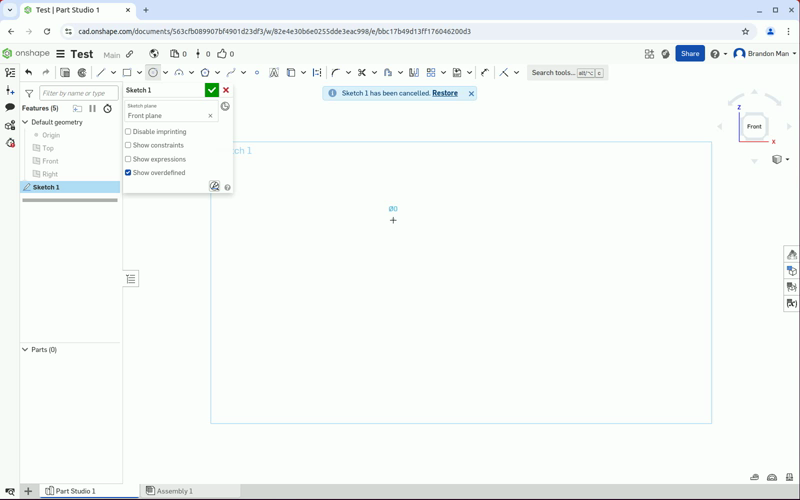
mouse_move(400, 219)
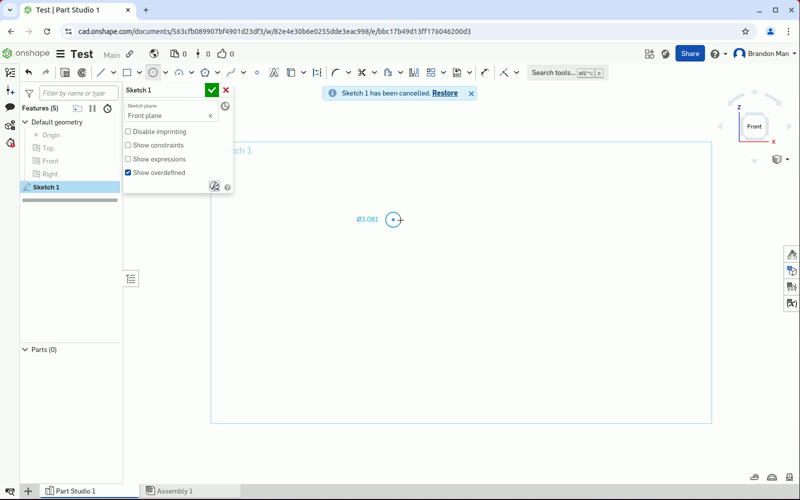
click(400, 219)
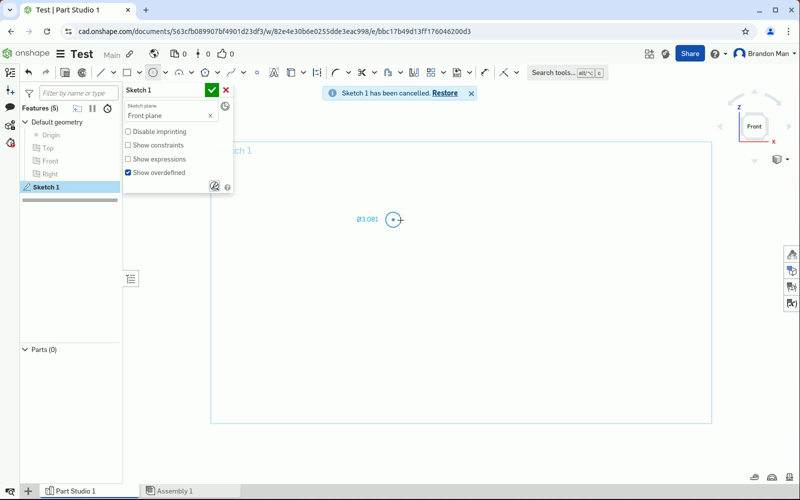
key(esc)
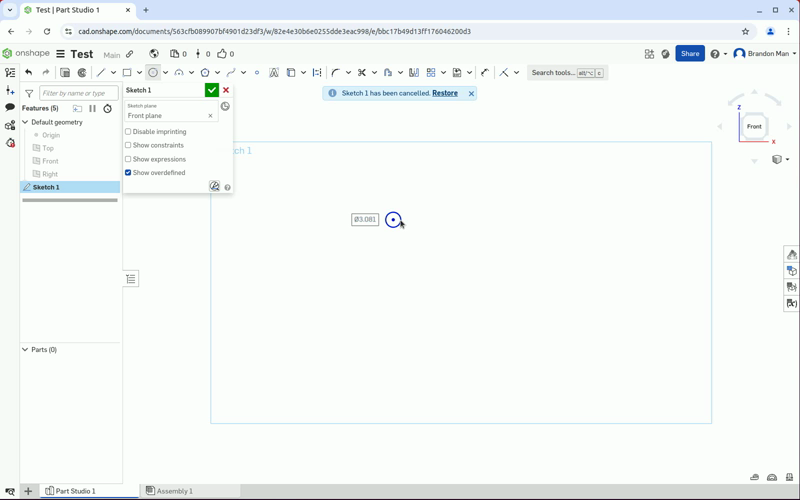
mouse_move(395, 215)
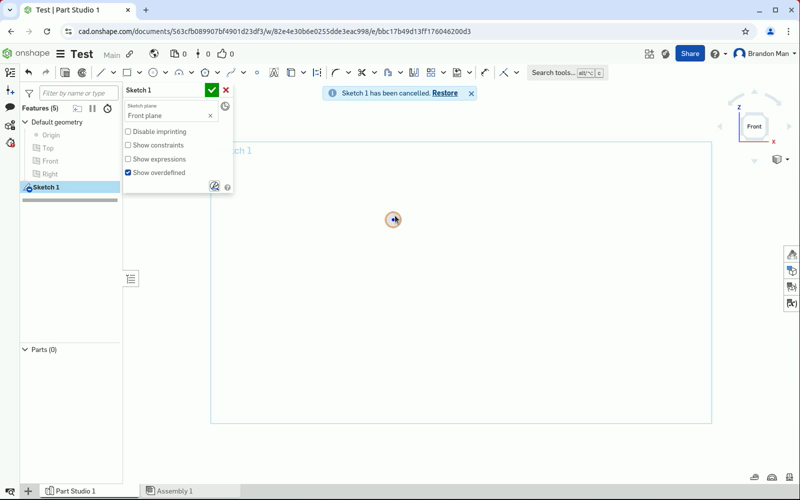
scroll(6)
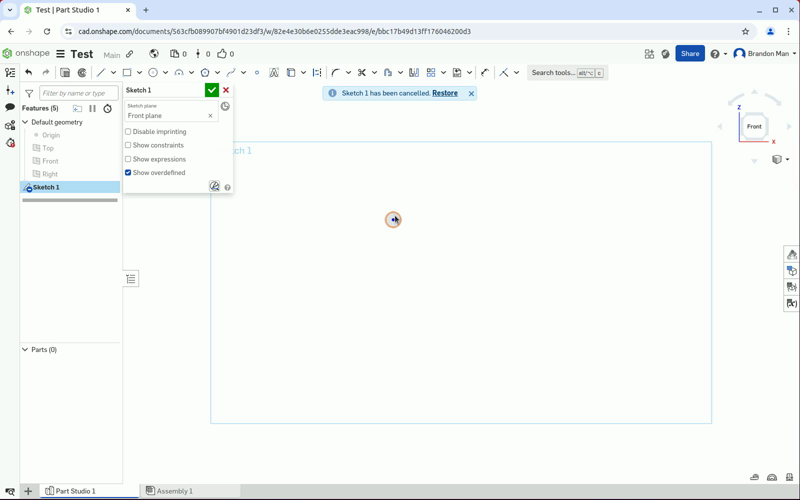
scroll(6)
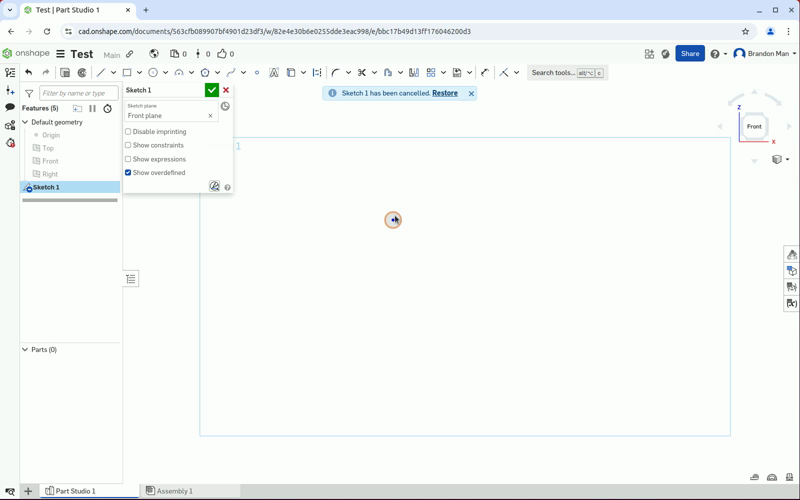
scroll(6)
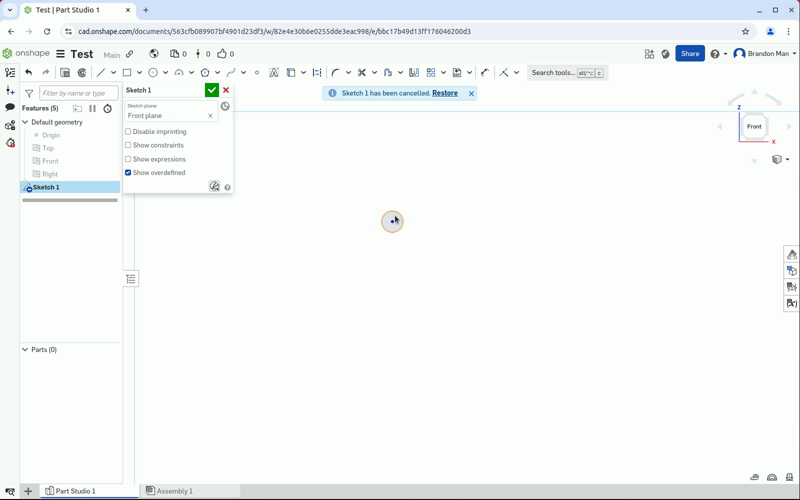
scroll(6)
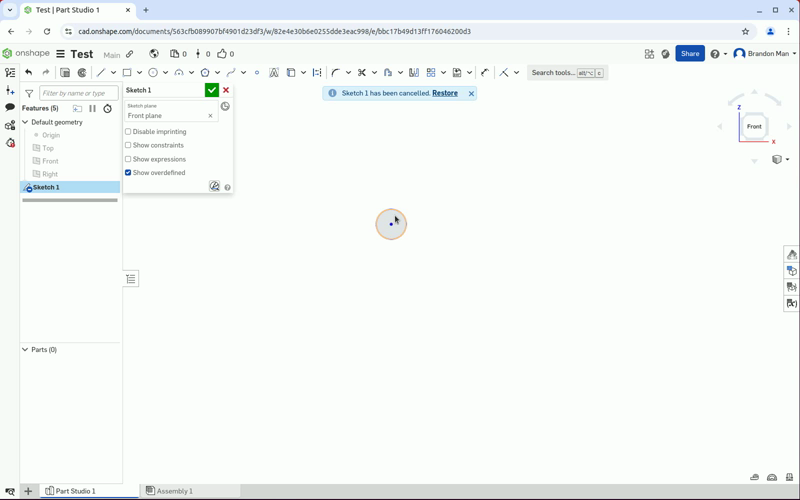
scroll(6)
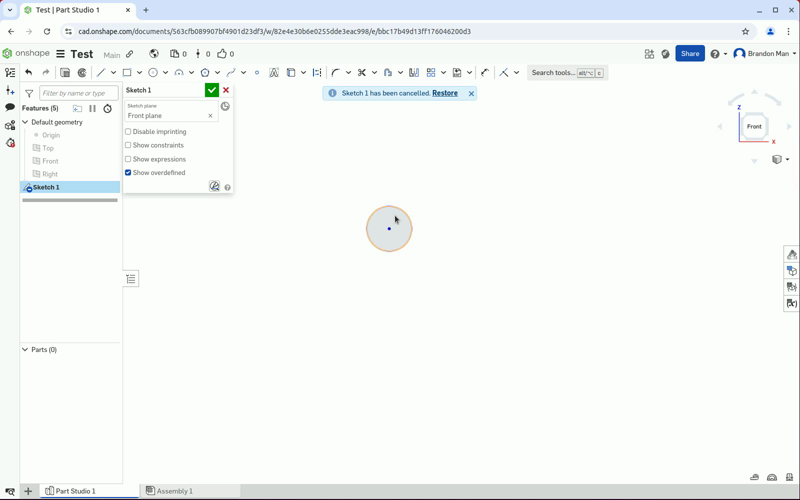
scroll(6)
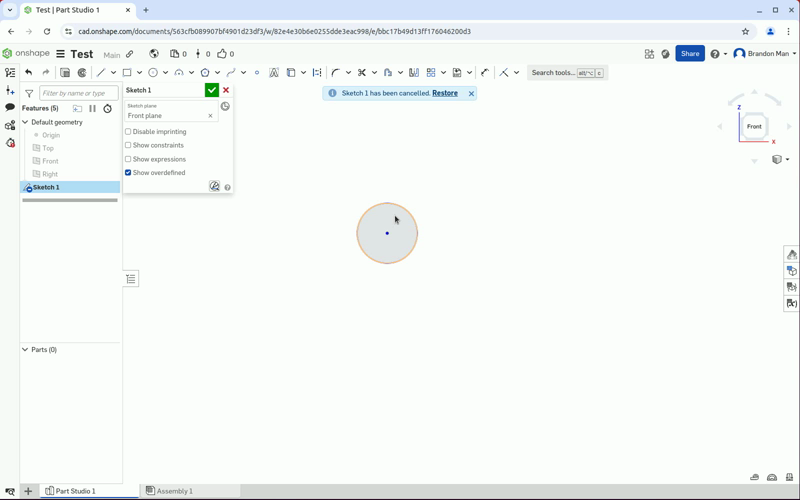
scroll(6)
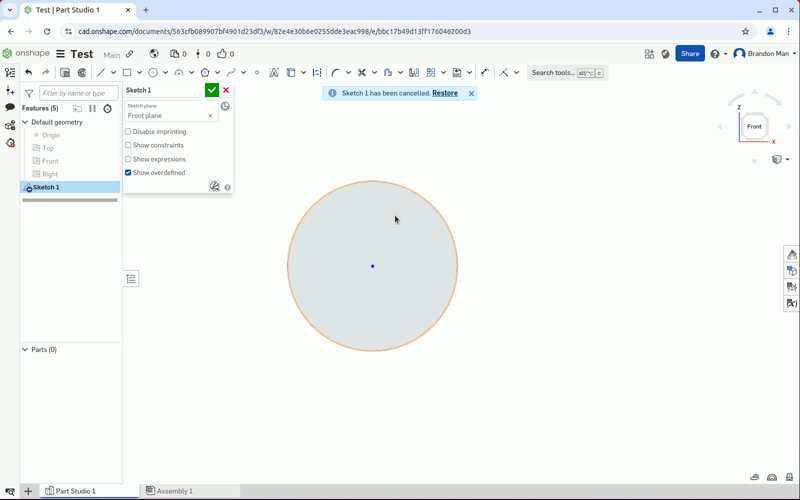
click(395, 215)
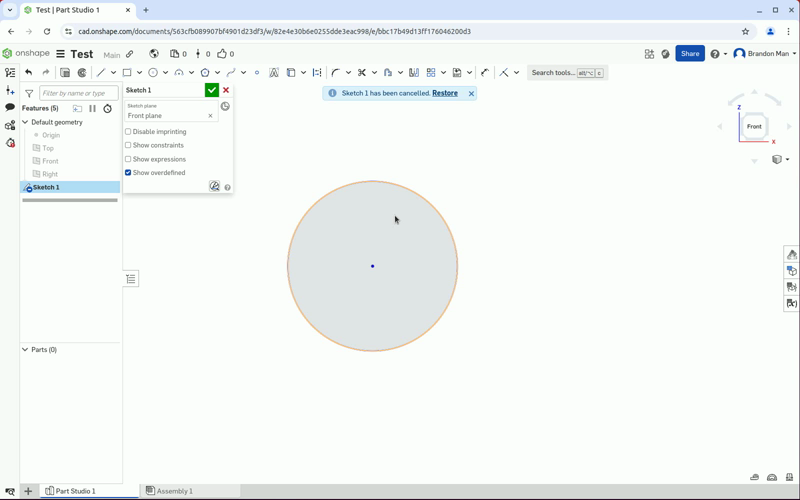
scroll(-6)
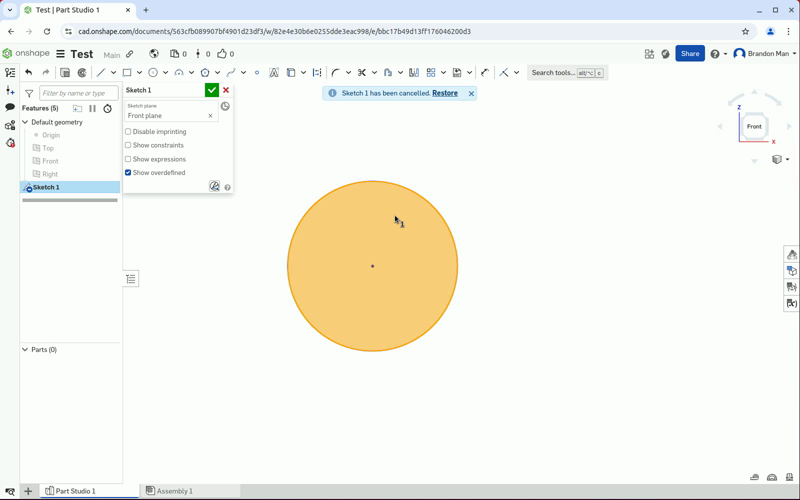
scroll(-6)
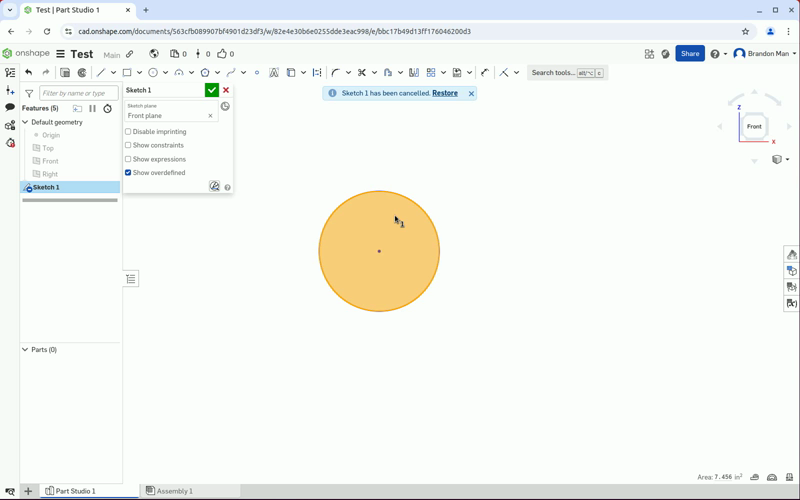
scroll(-6)
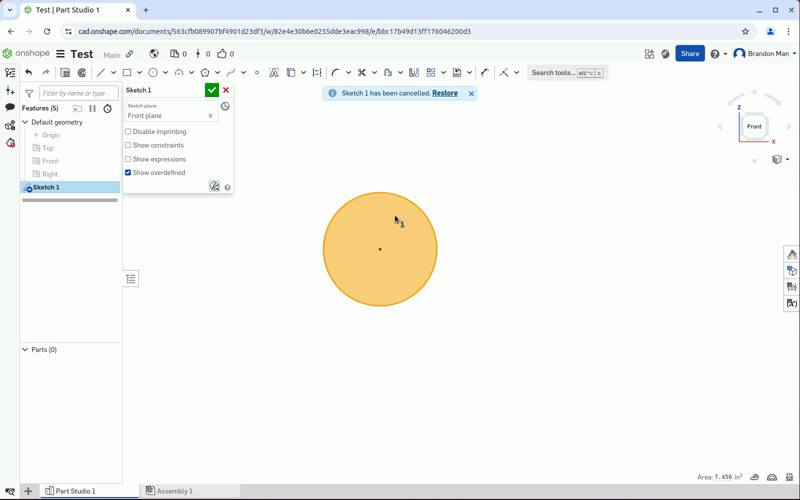
scroll(-6)
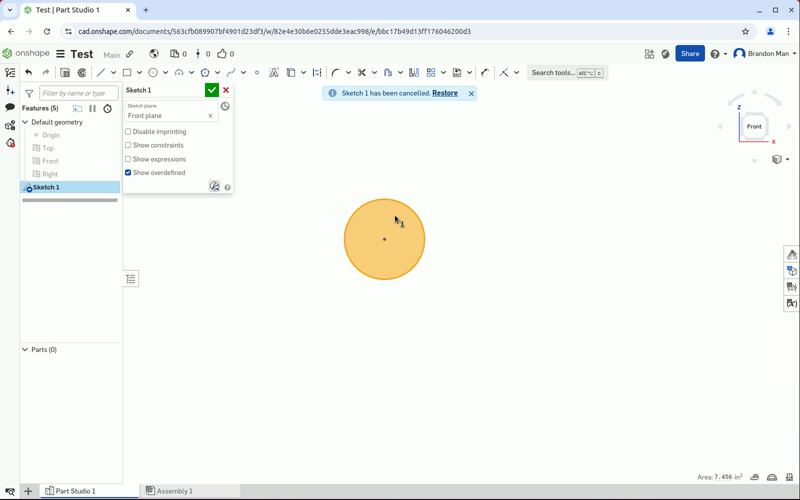
scroll(-6)
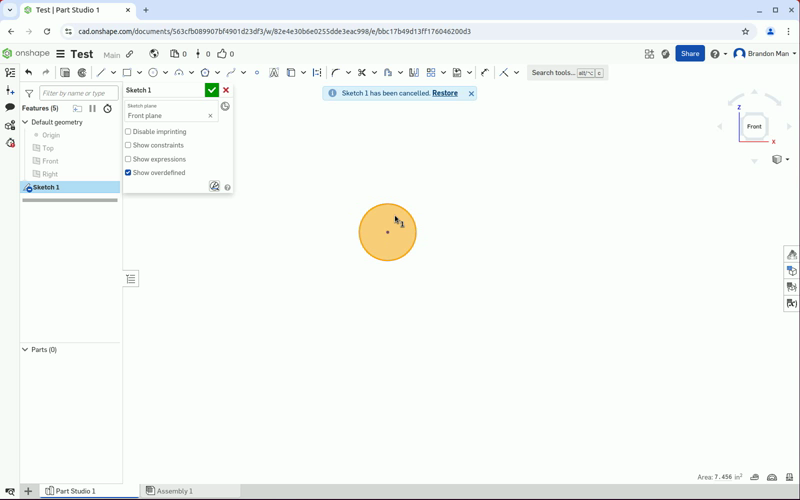
scroll(-6)
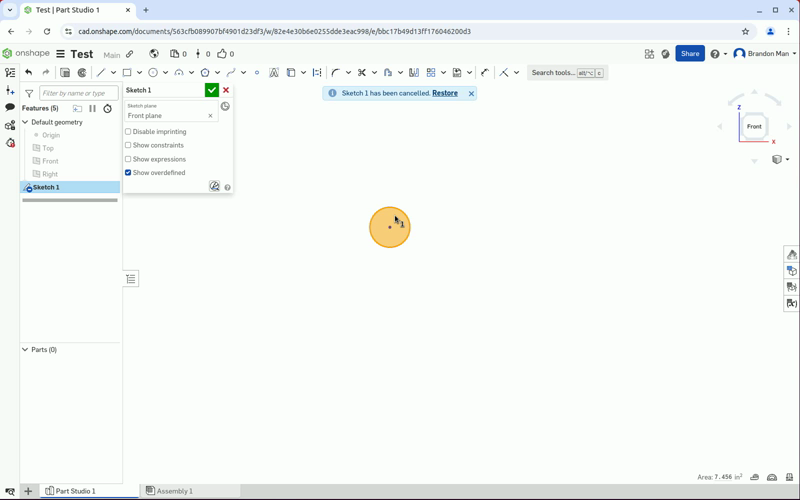
scroll(-6)
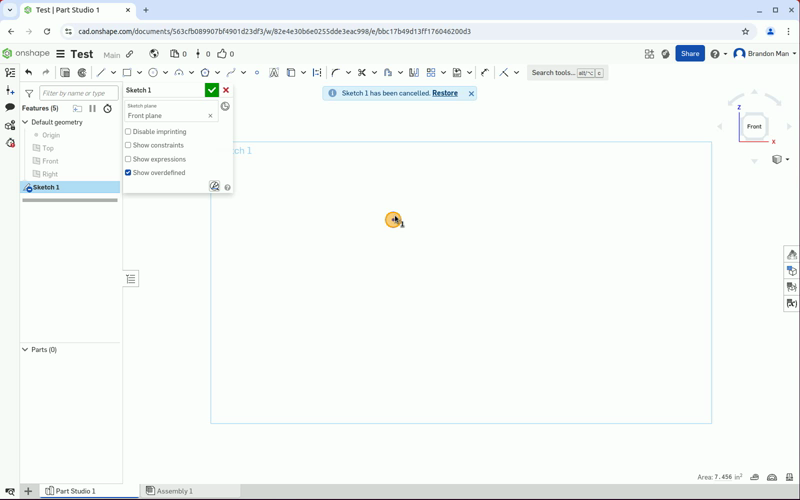
mouse_move(73, 352)
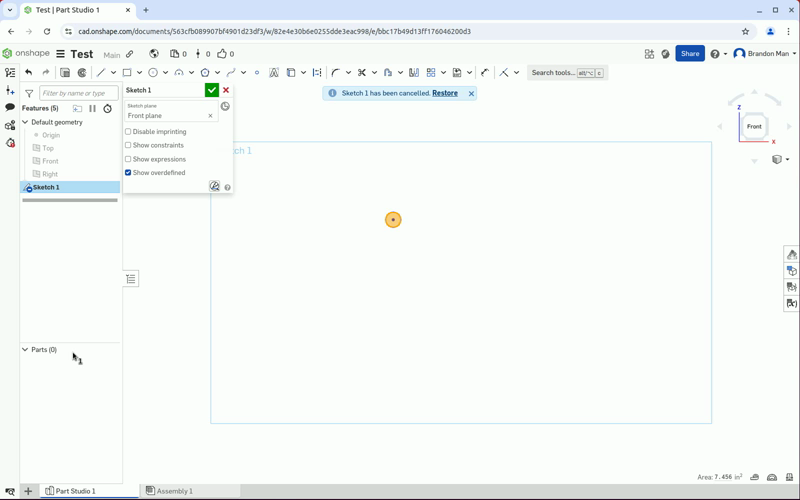
key(shift+y)
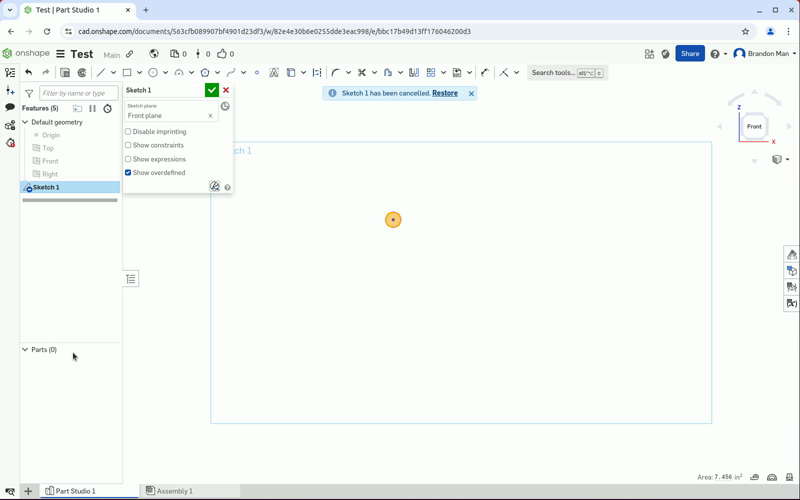
key(shift+e)
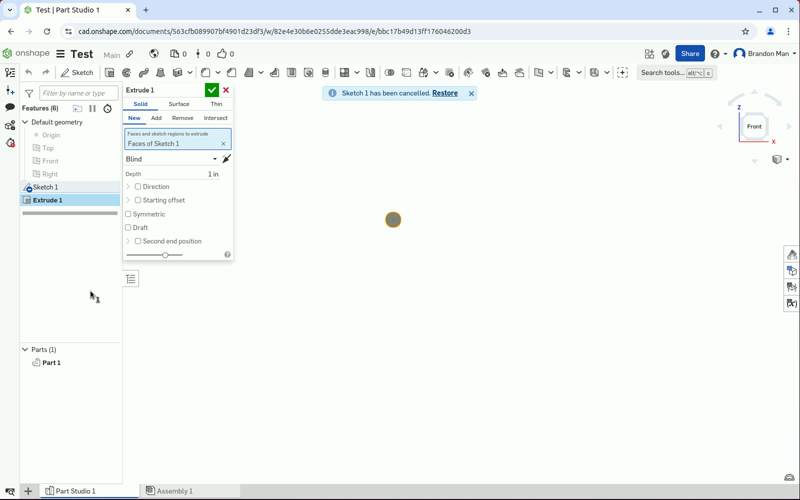
mouse_move(143, 106)
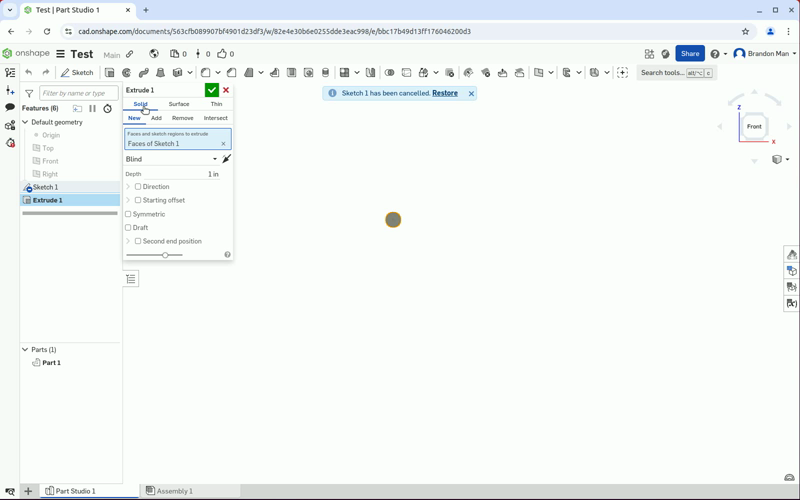
click(143, 106)
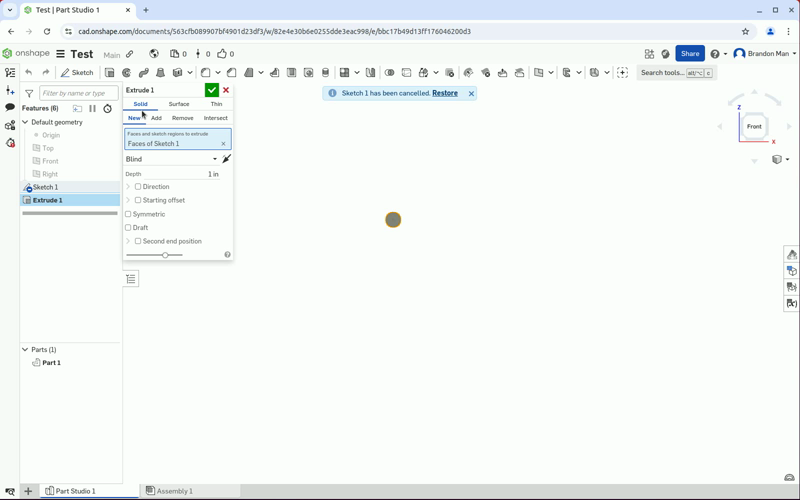
mouse_move(137, 120)
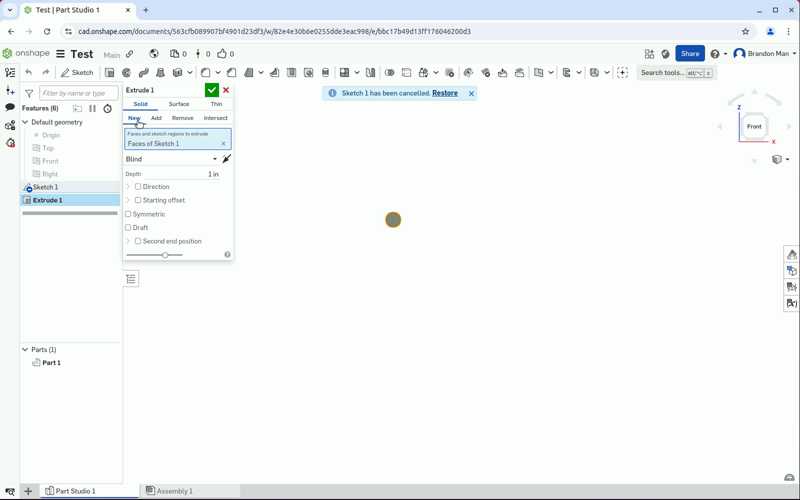
click(137, 120)
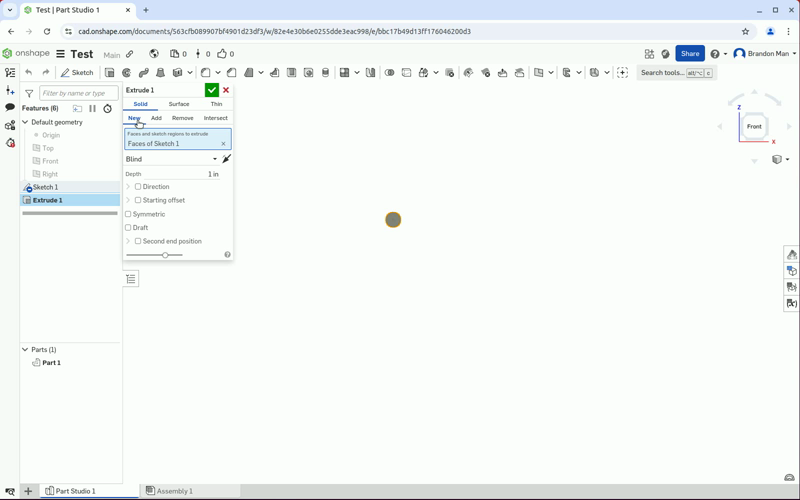
key(tab, 4)
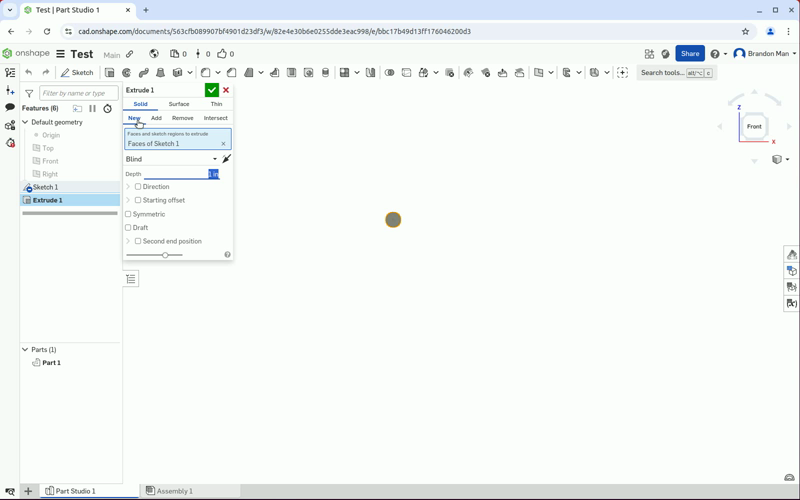
text(2.889)
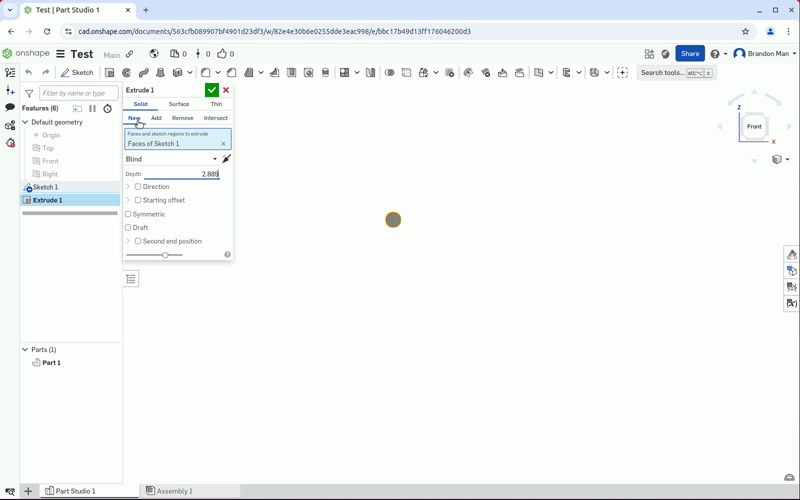
key(enter)
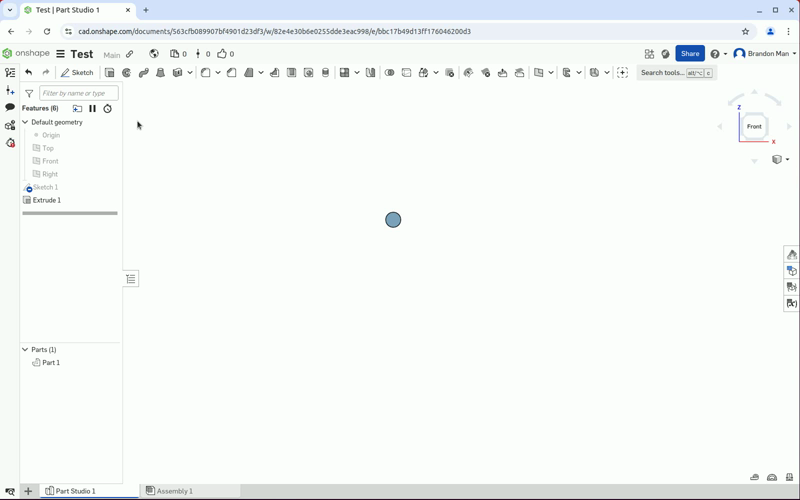
key(shift+h)
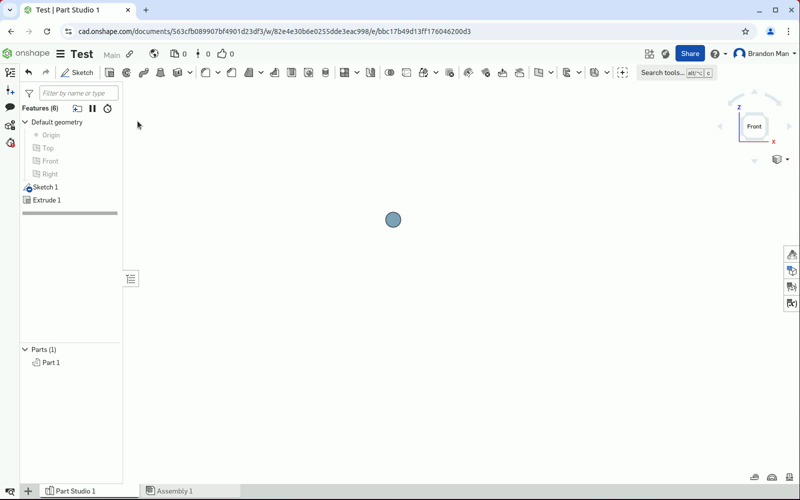
key(shift+h)
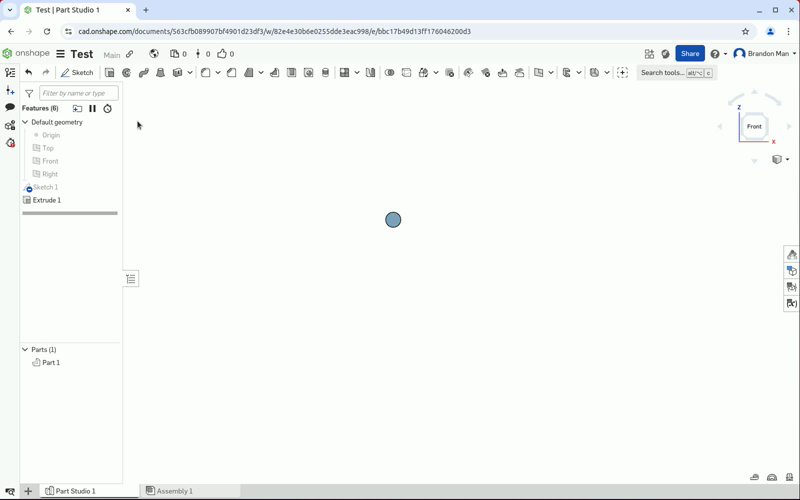
mouse_move(73, 189)
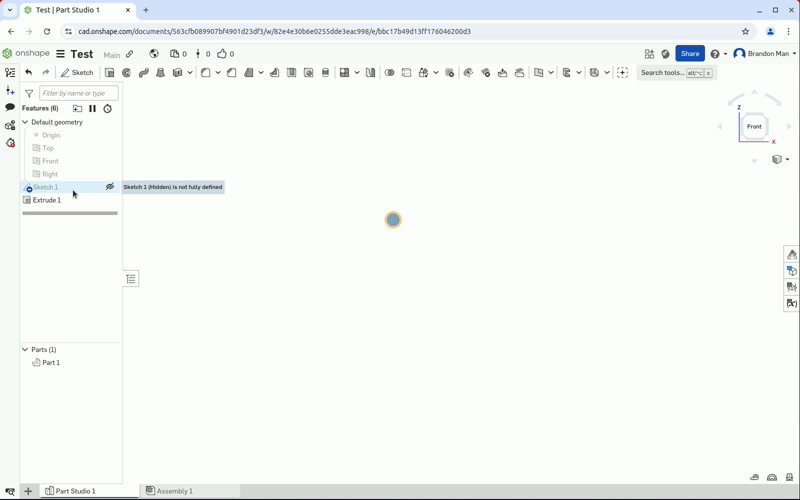
click(73, 189)
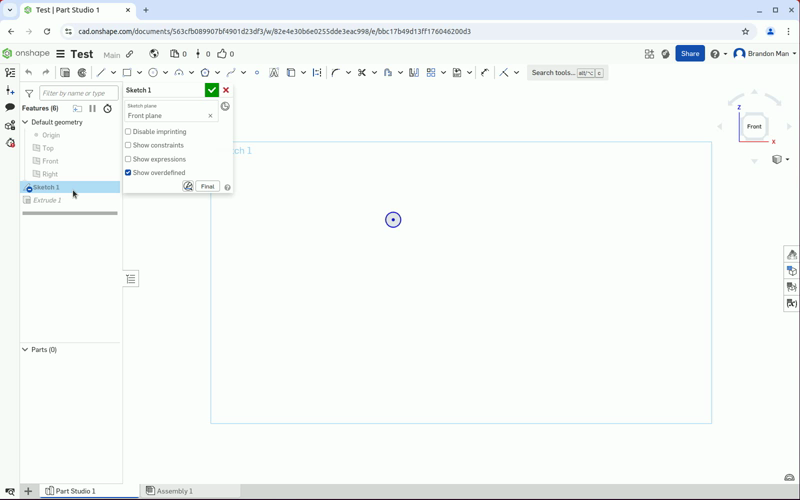
mouse_move(229, 92)
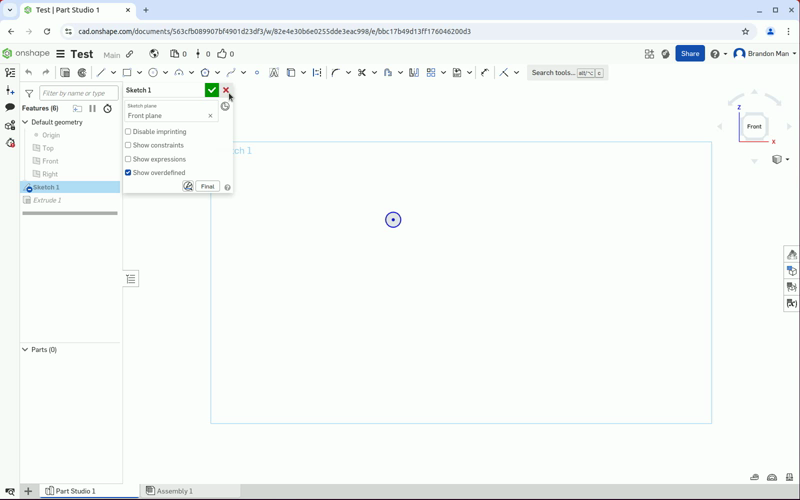
click(229, 92)
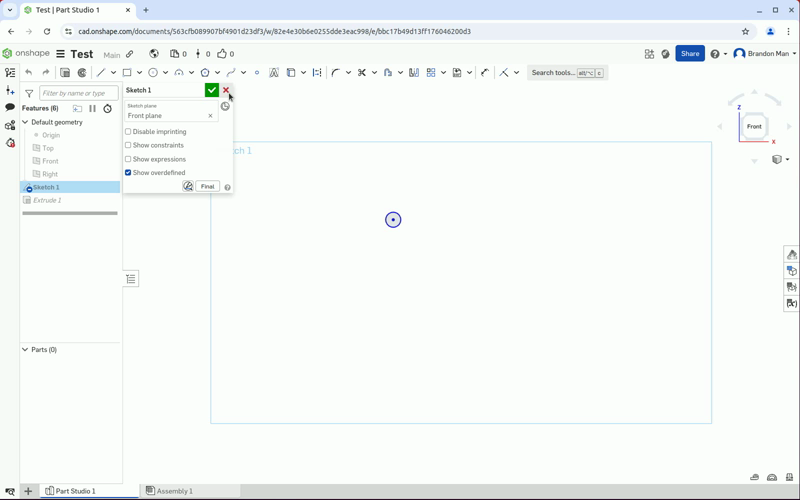
key(shift+s)
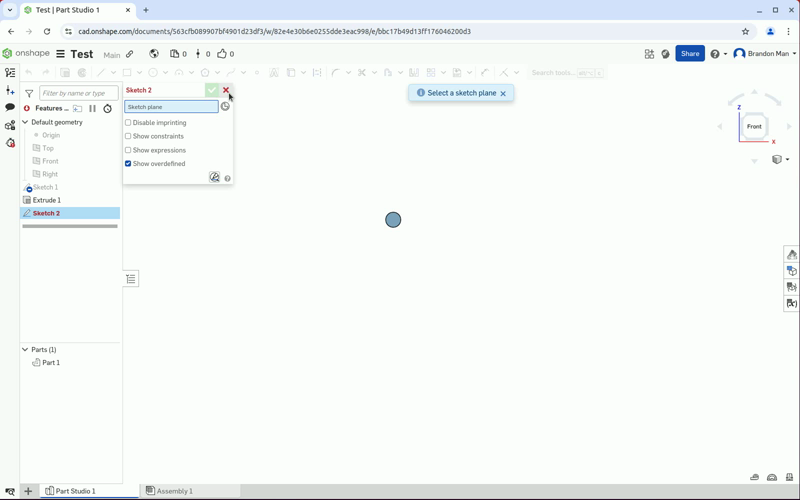
mouse_move(73, 163)
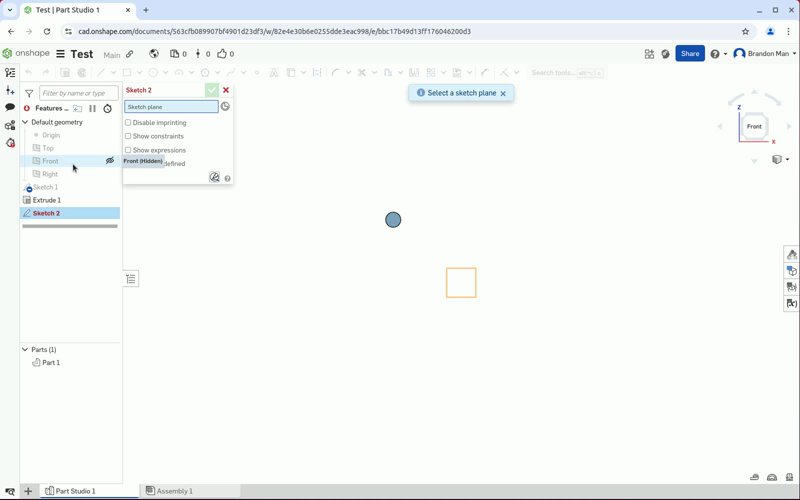
click(73, 163)
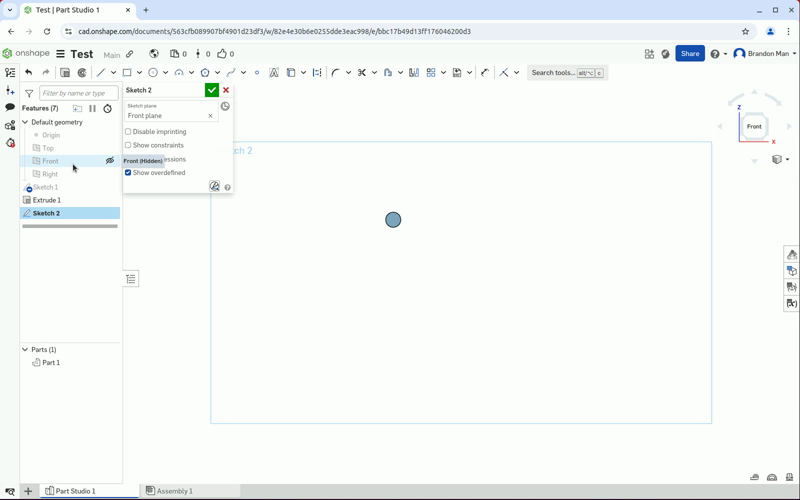
mouse_move(73, 352)
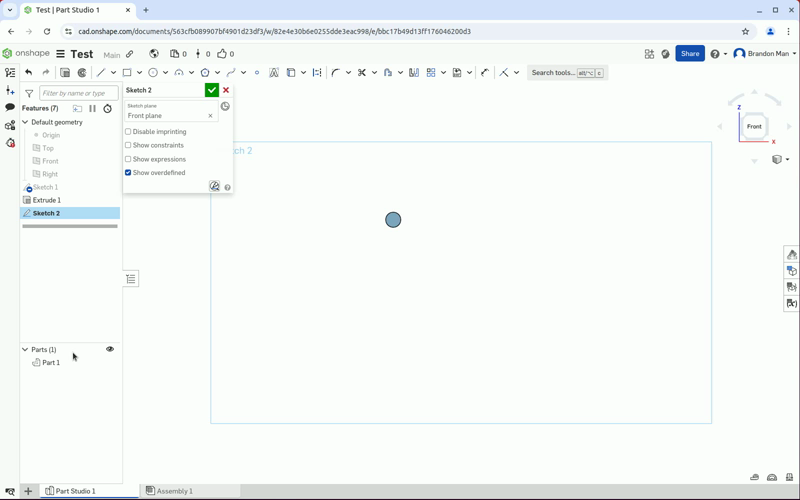
key(y)
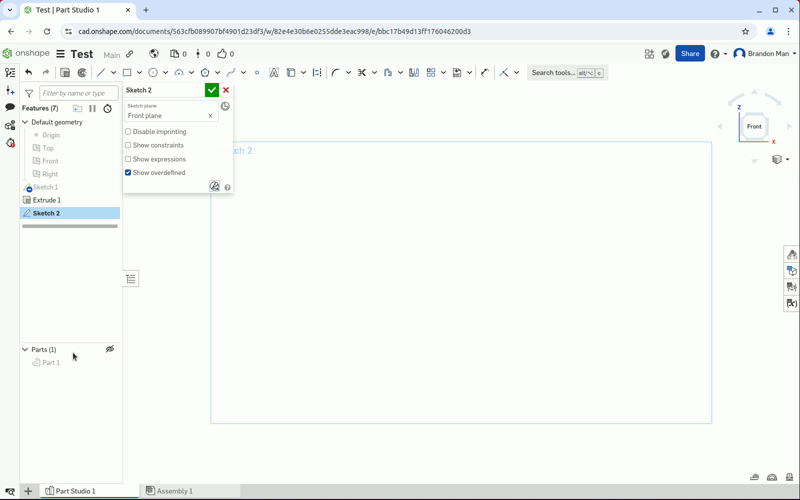
key(l)
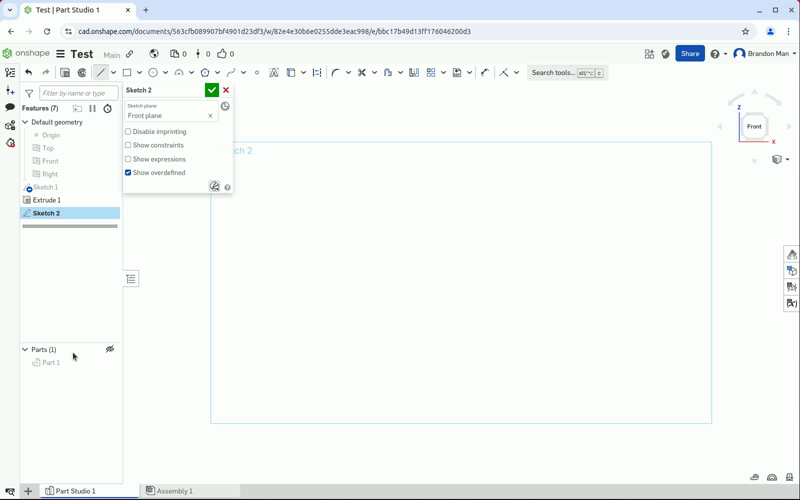
key_down(shift)
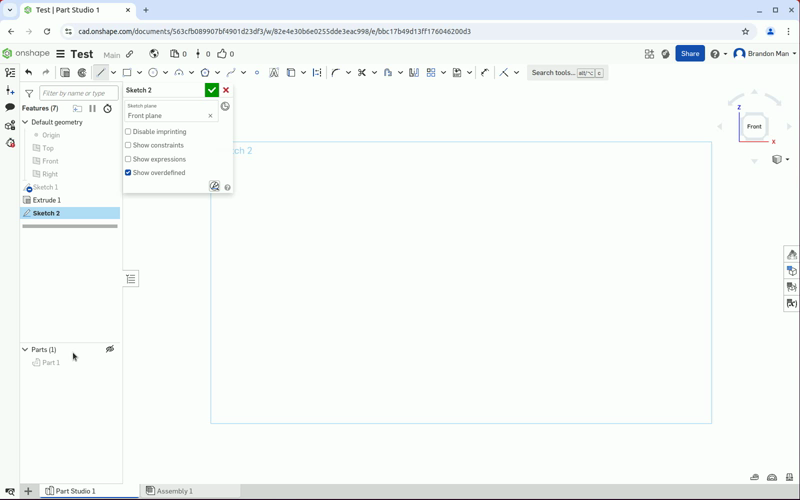
mouse_move(549, 259)
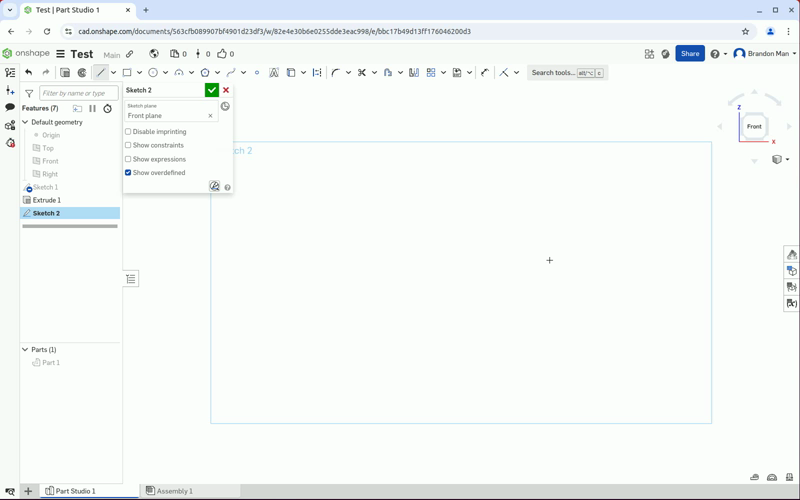
click(549, 259)
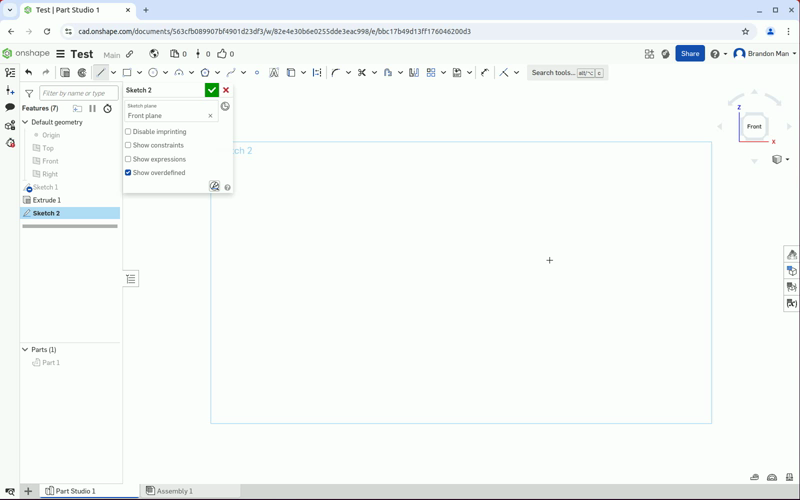
key_up(shift)
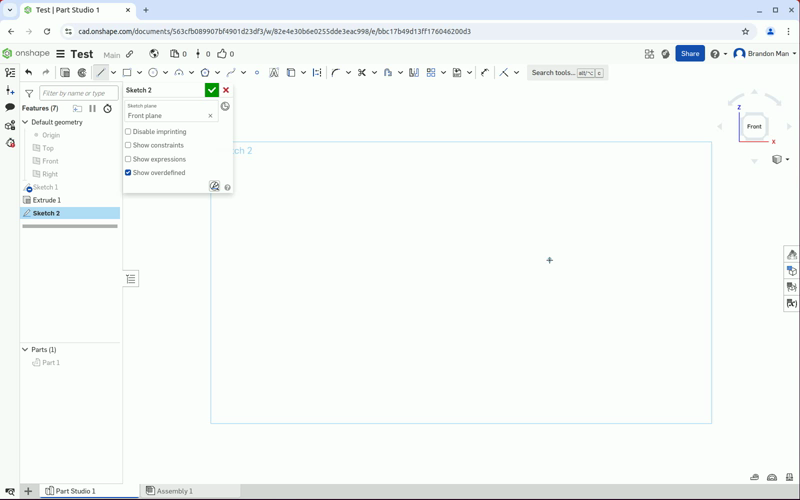
key_down(shift)
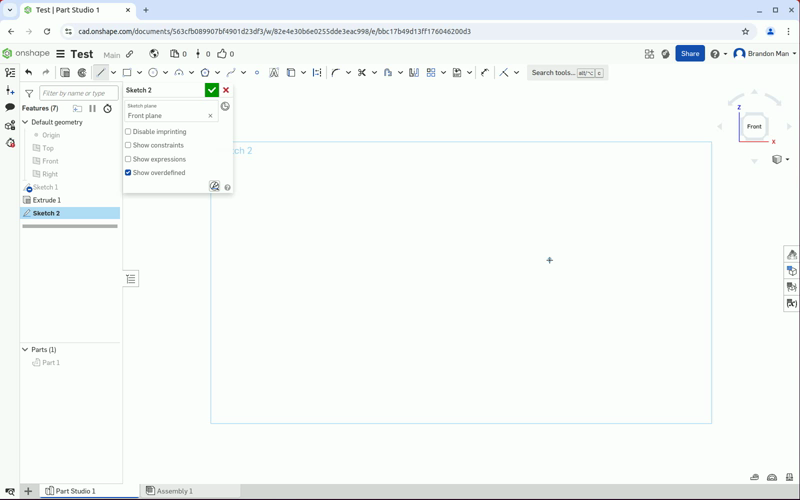
mouse_move(579, 259)
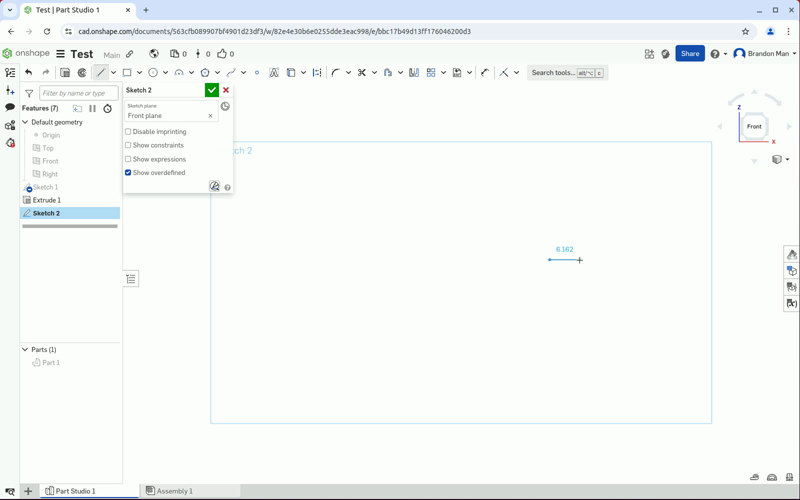
mouse_move(563, 259)
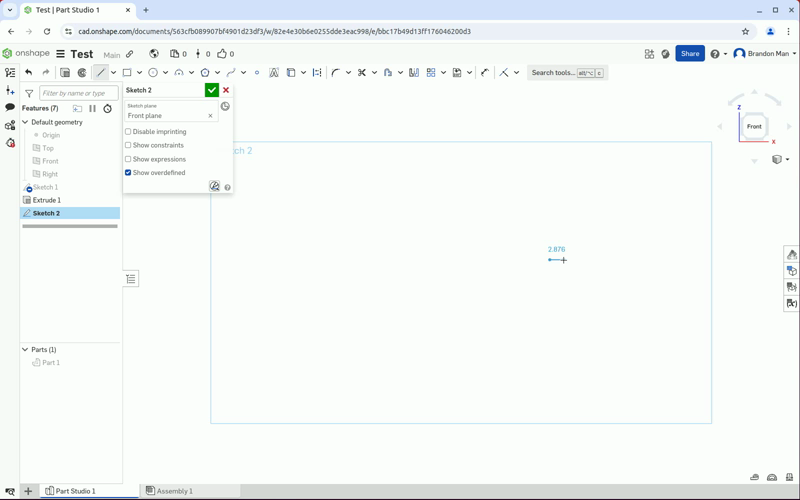
click(563, 259)
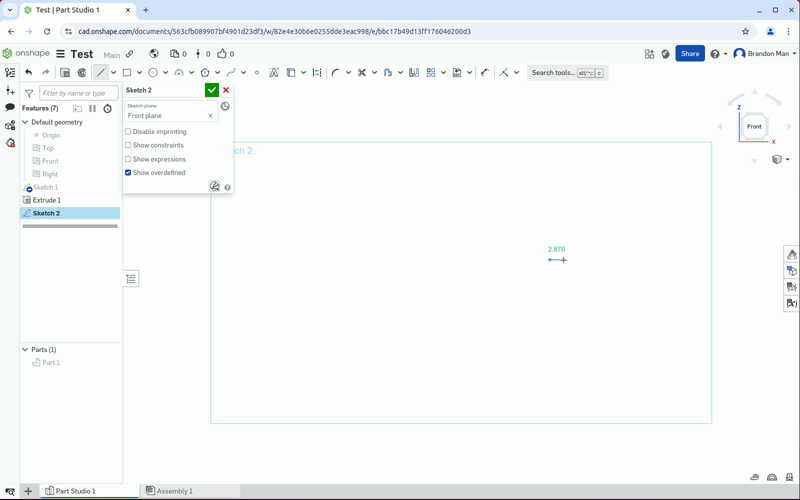
key_up(shift)
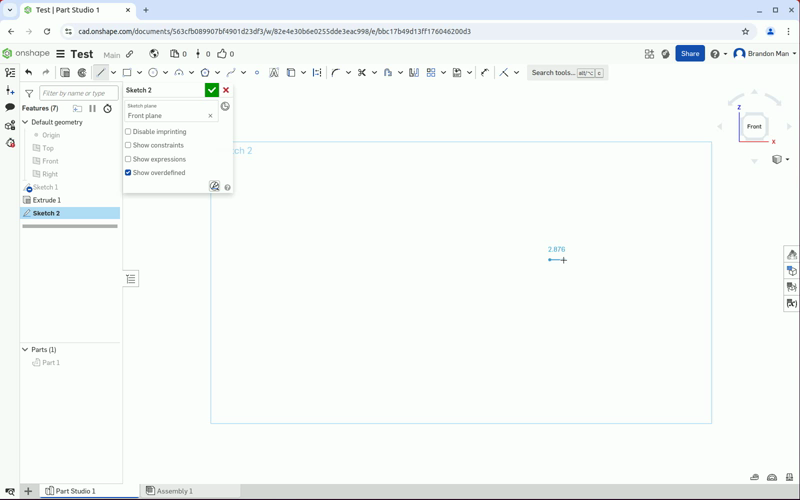
key_down(shift)
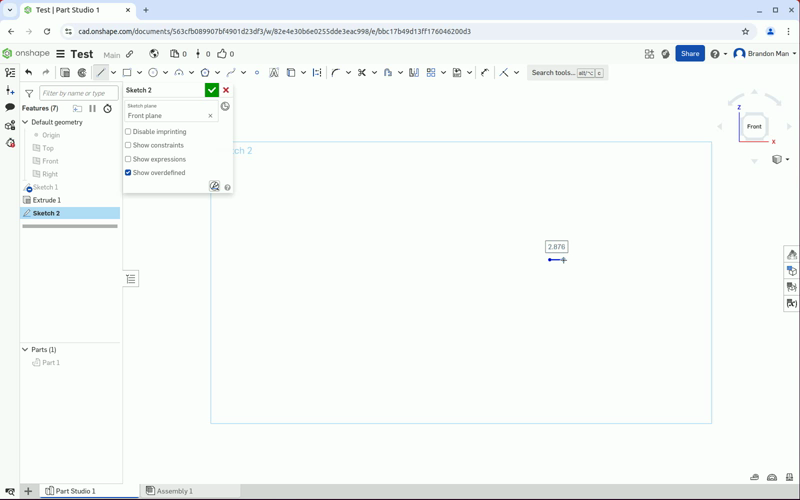
mouse_move(589, 259)
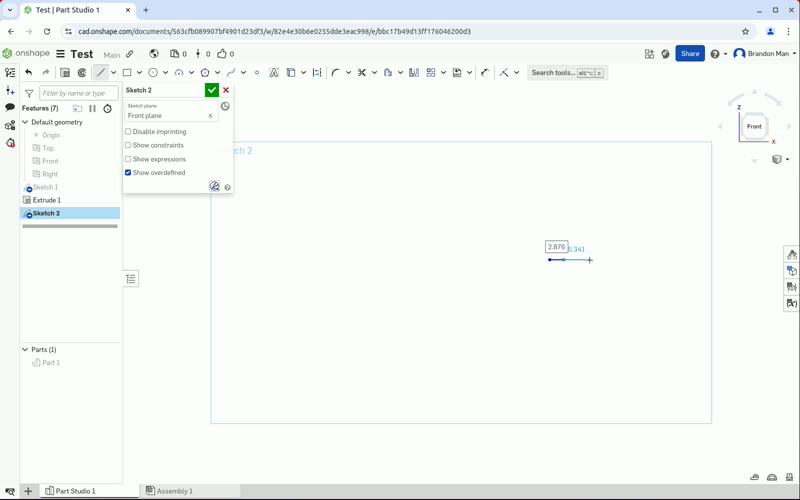
mouse_move(563, 245)
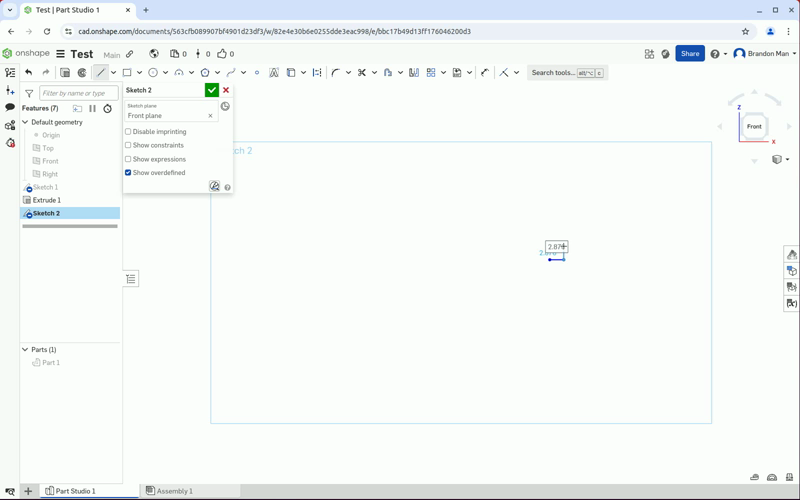
click(563, 245)
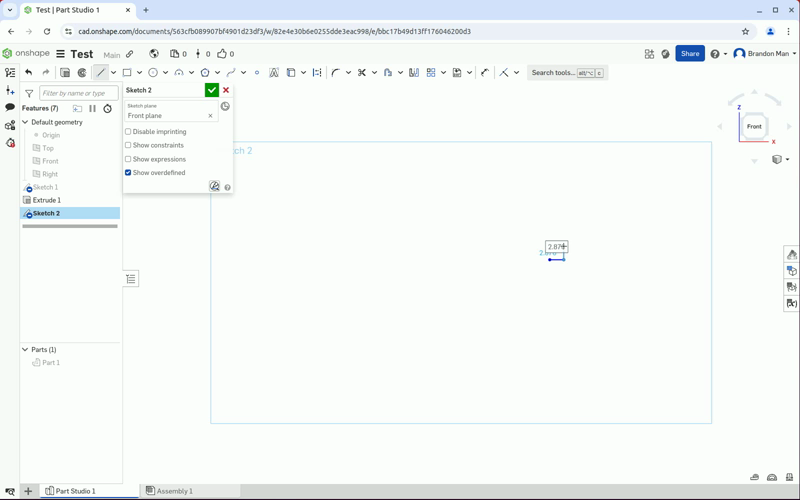
key_up(shift)
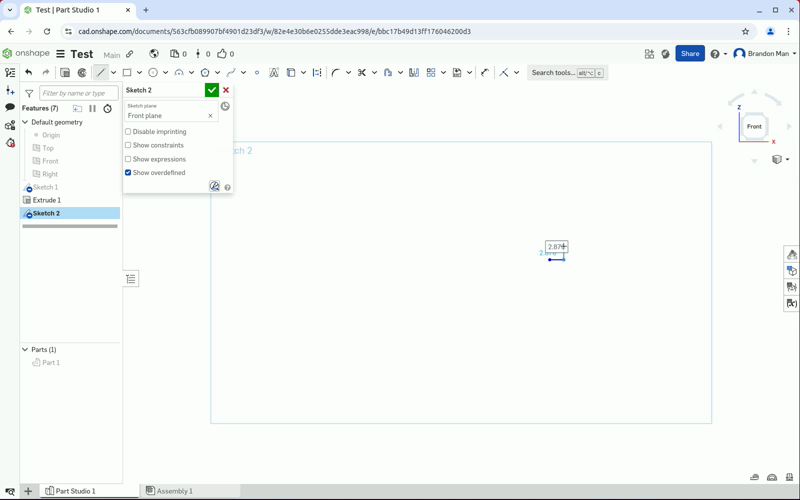
key(esc)
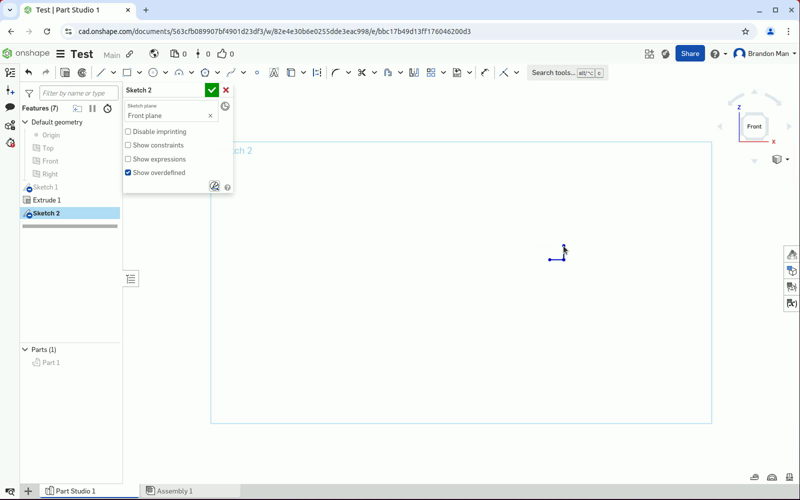
key(a)
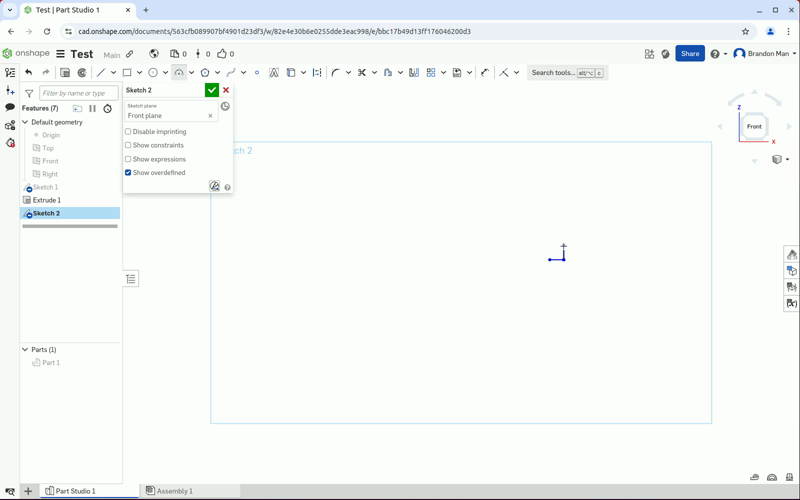
mouse_move(563, 245)
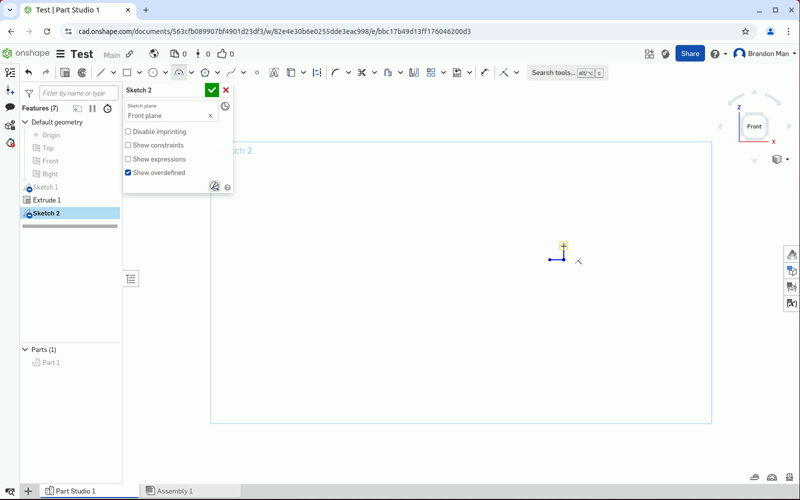
click(563, 245)
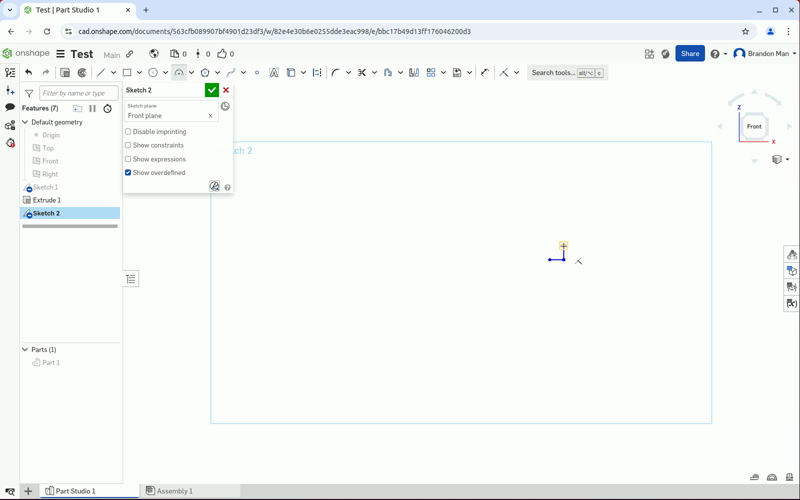
key_down(shift)
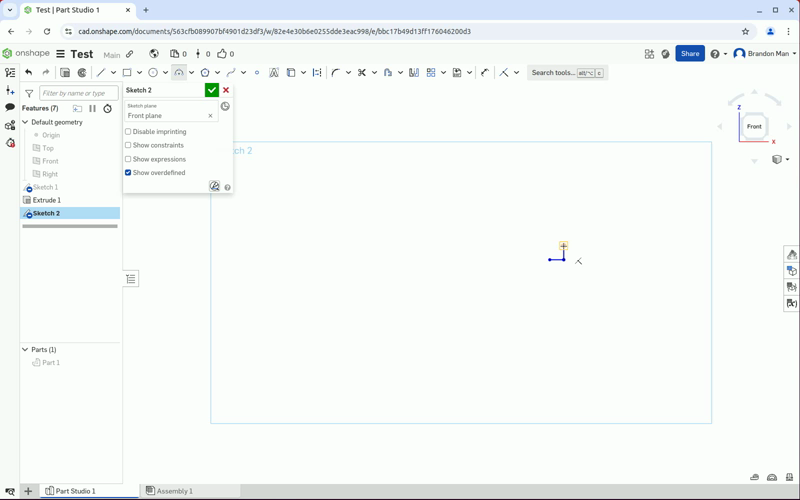
mouse_move(563, 222)
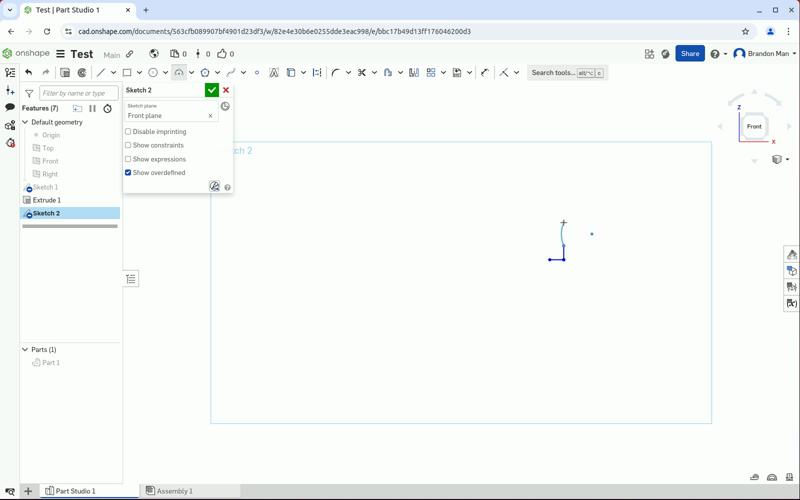
click(563, 222)
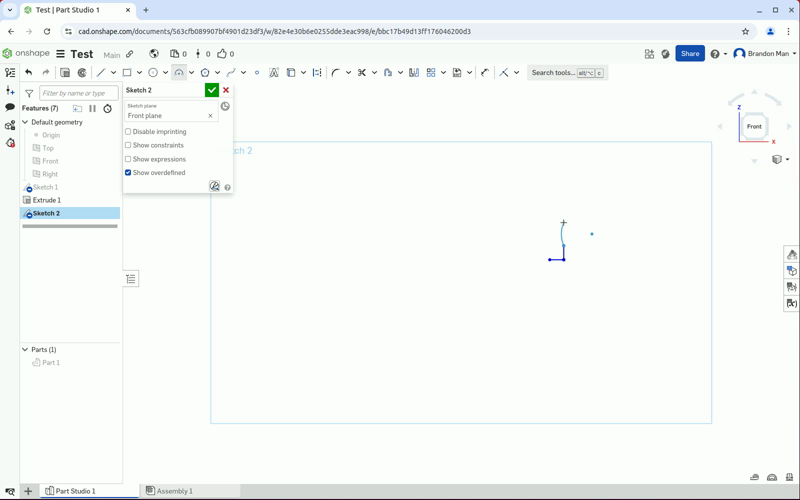
mouse_move(573, 234)
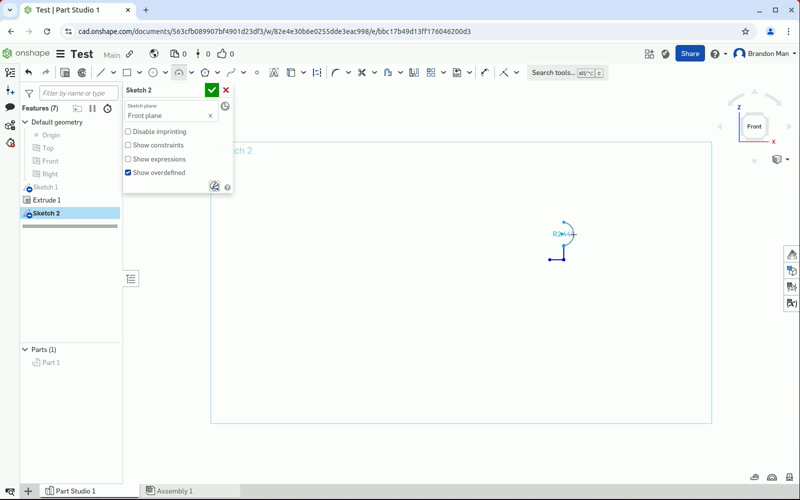
click(573, 234)
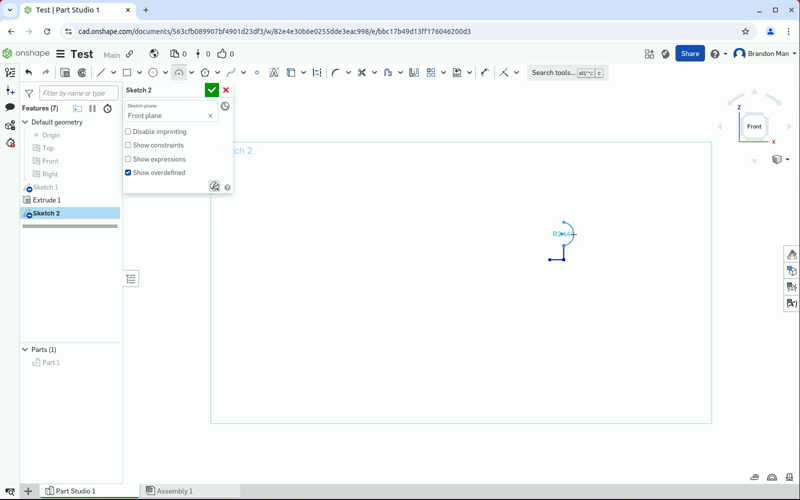
key_up(shift)
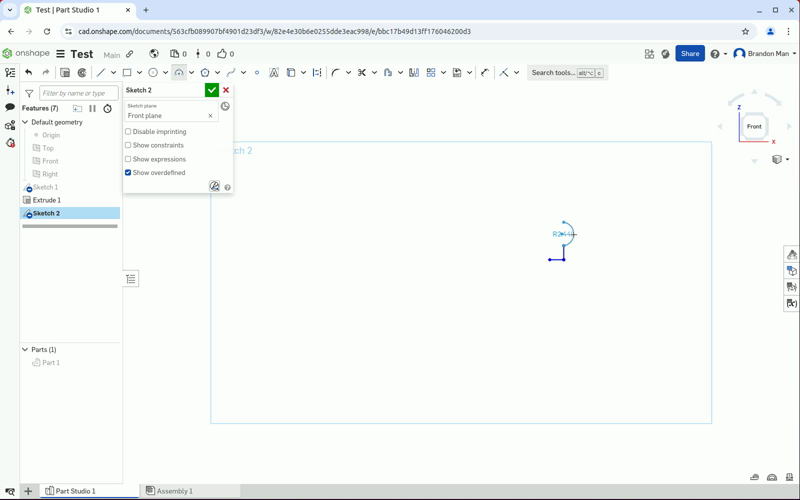
key(esc)
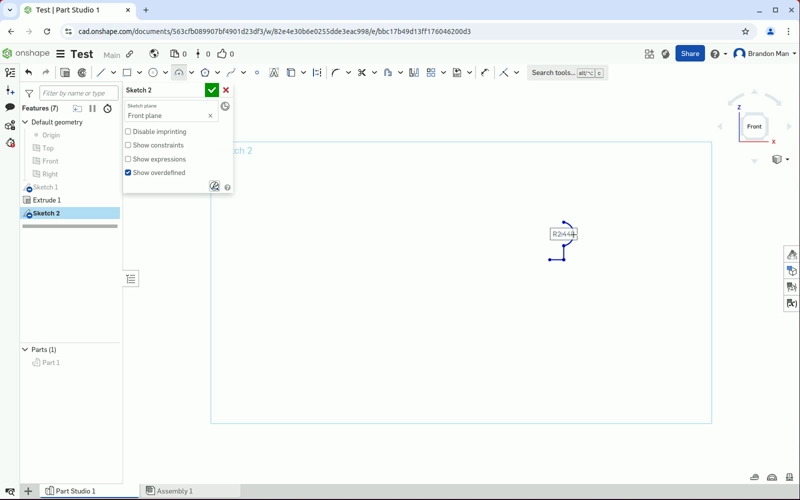
key(l)
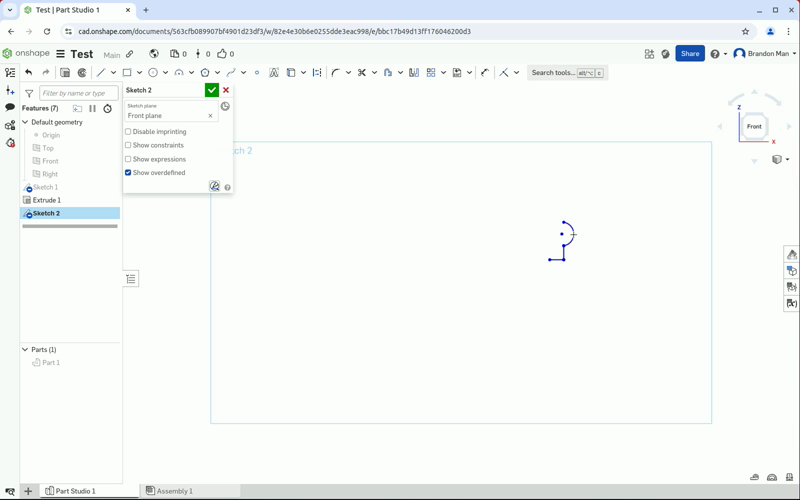
mouse_move(563, 222)
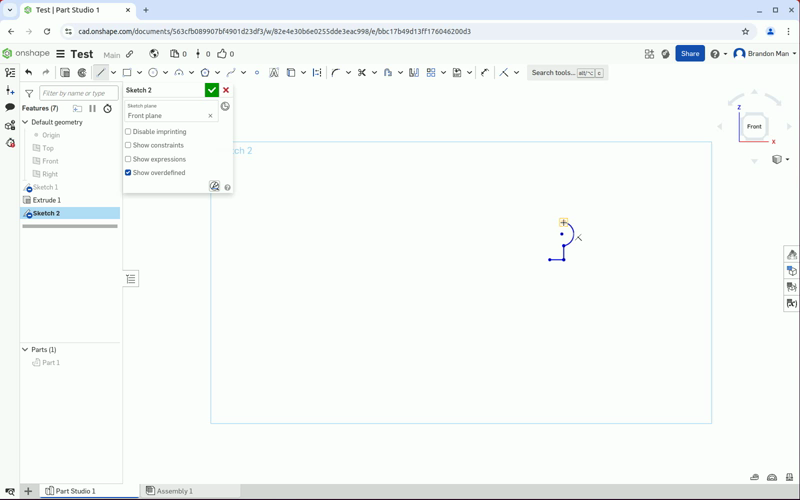
click(563, 222)
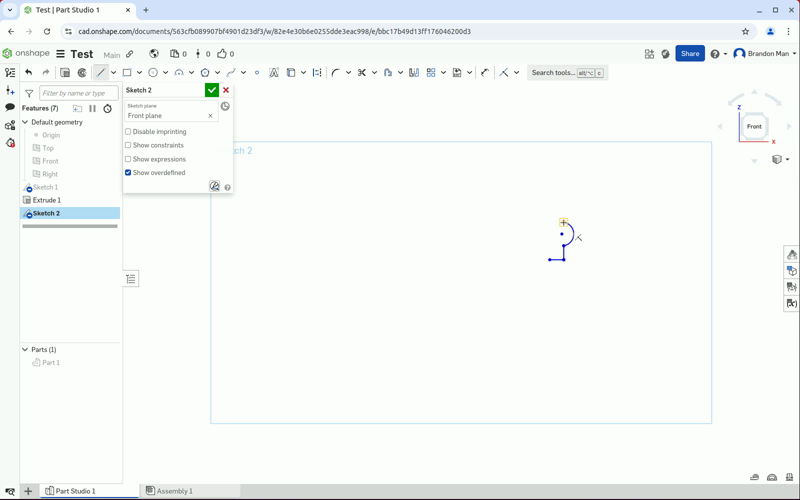
key_down(shift)
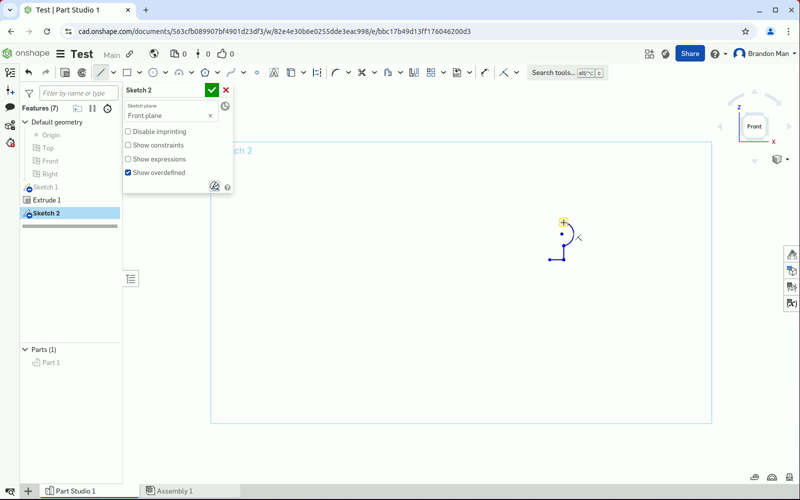
mouse_move(589, 222)
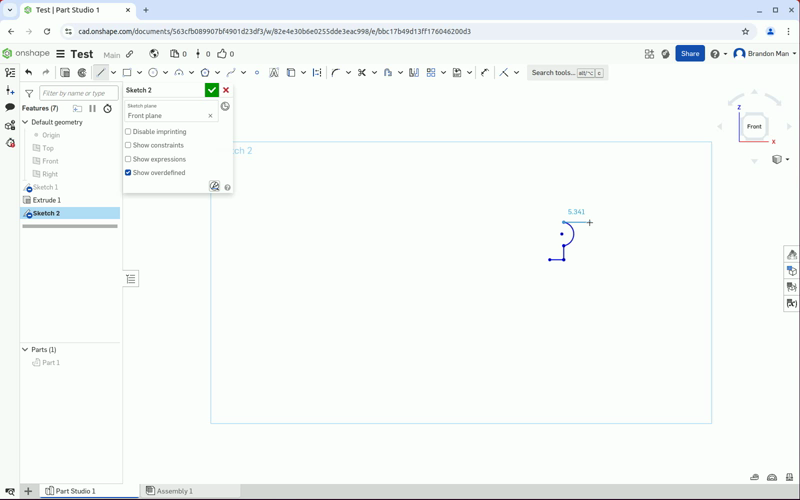
mouse_move(549, 224)
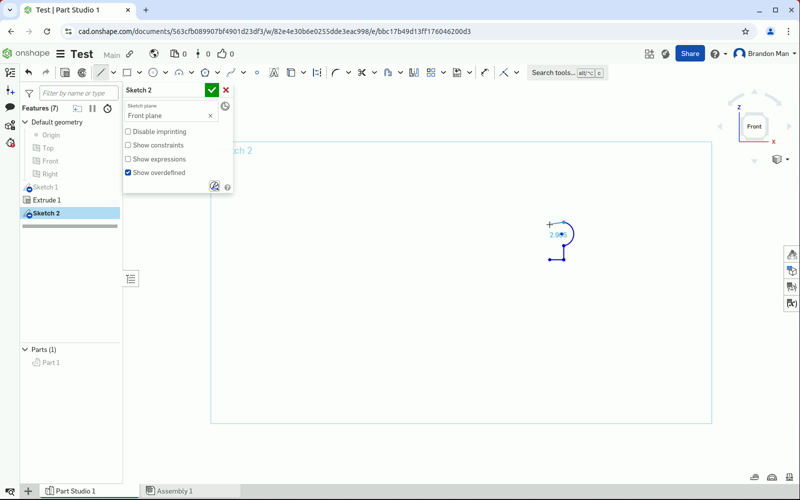
click(549, 224)
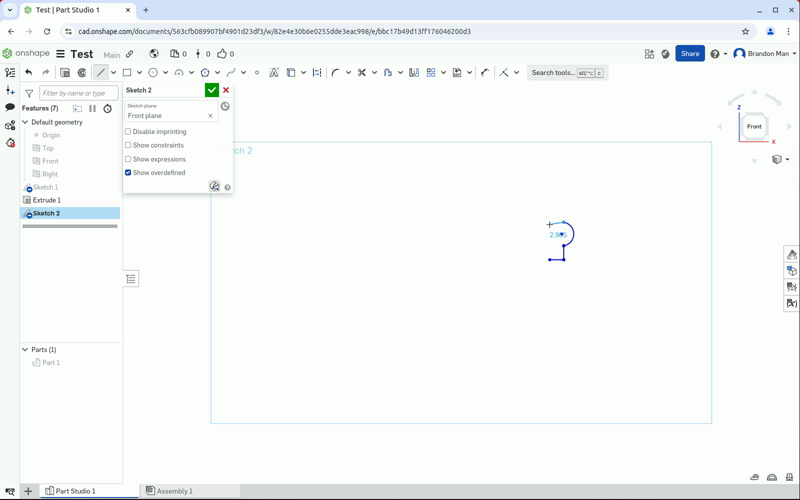
key_up(shift)
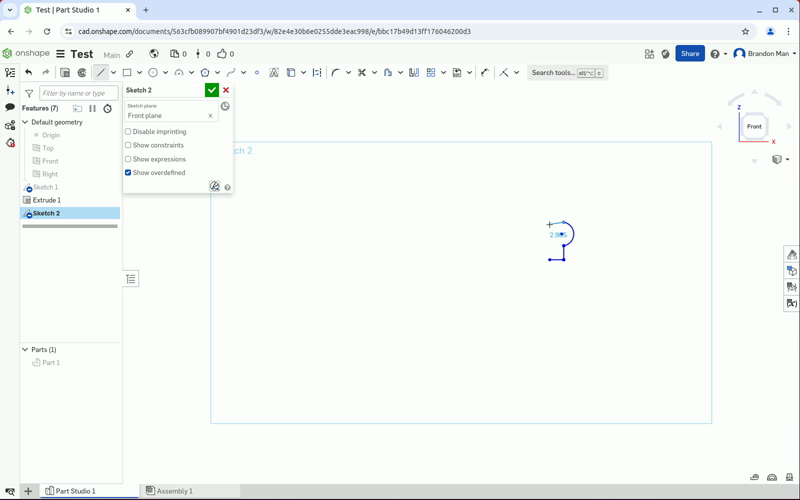
key(esc)
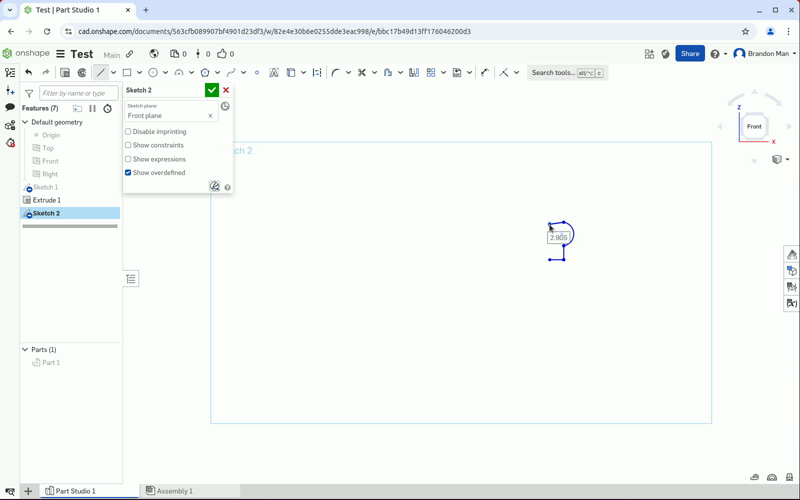
key(a)
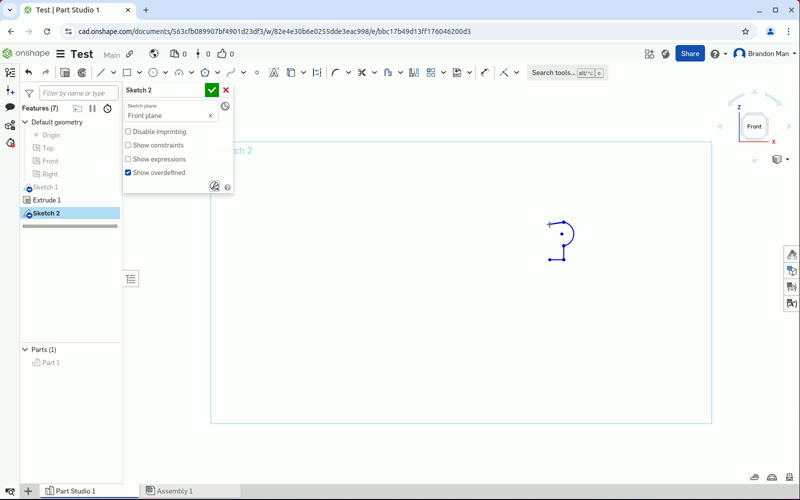
mouse_move(549, 224)
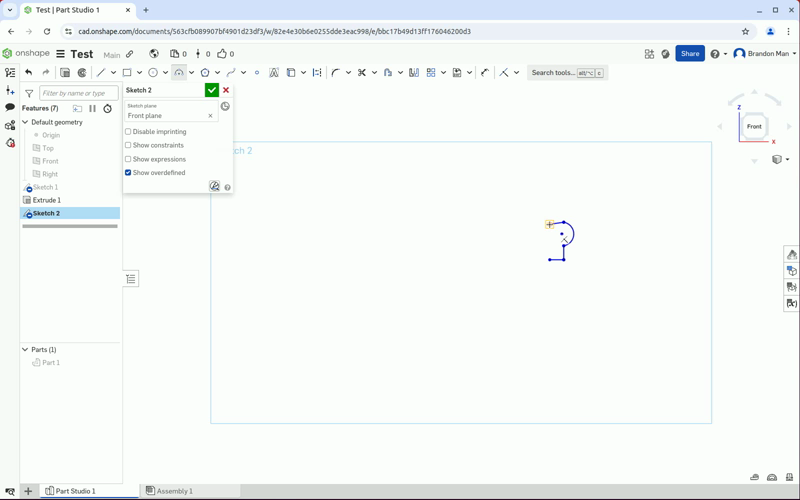
click(549, 224)
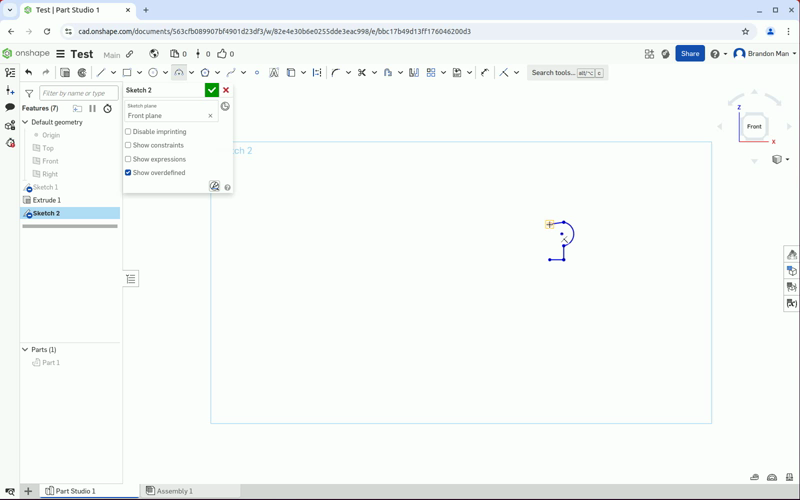
key_down(shift)
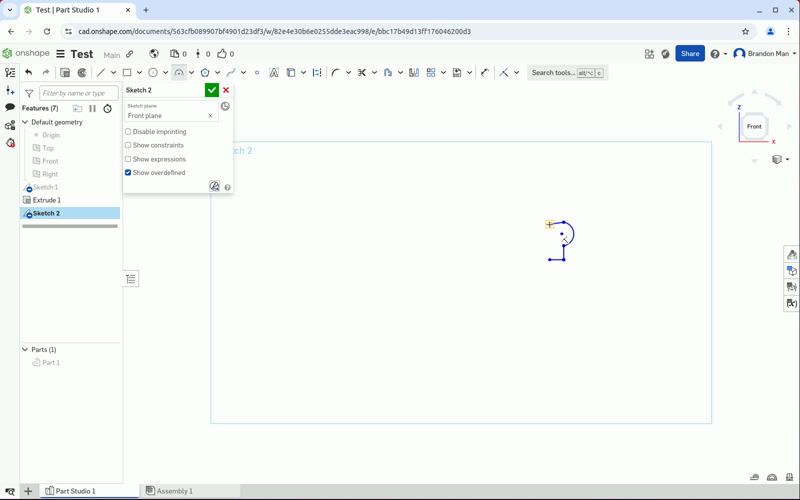
mouse_move(549, 245)
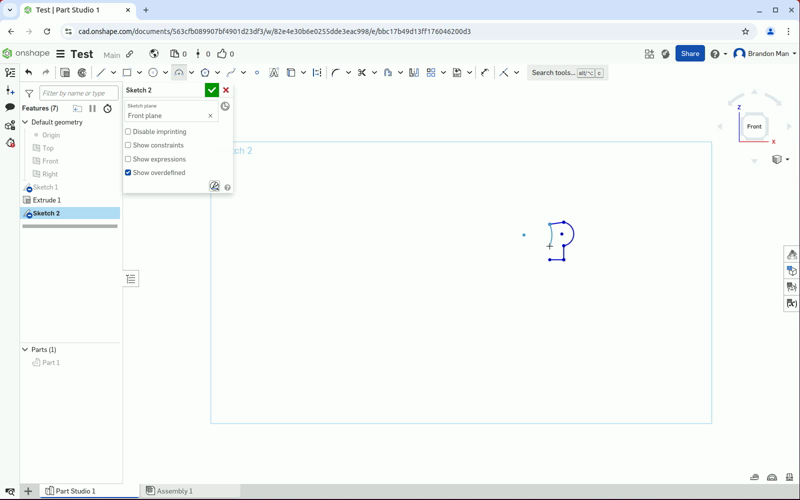
click(549, 245)
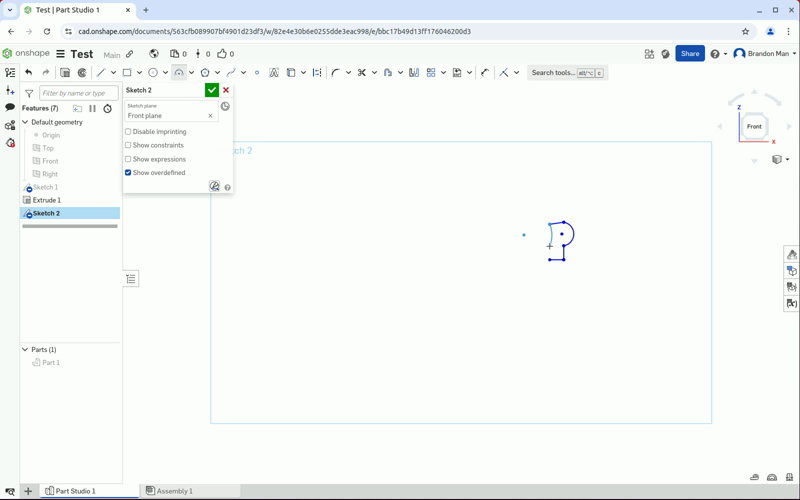
mouse_move(539, 234)
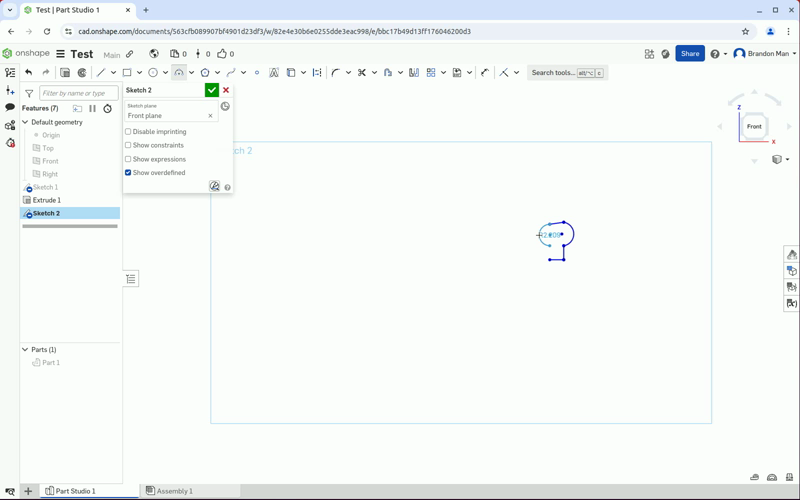
click(539, 234)
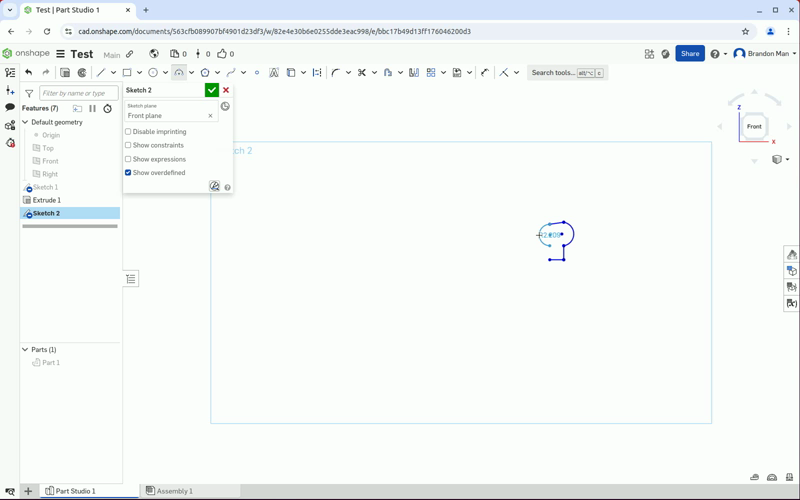
key_up(shift)
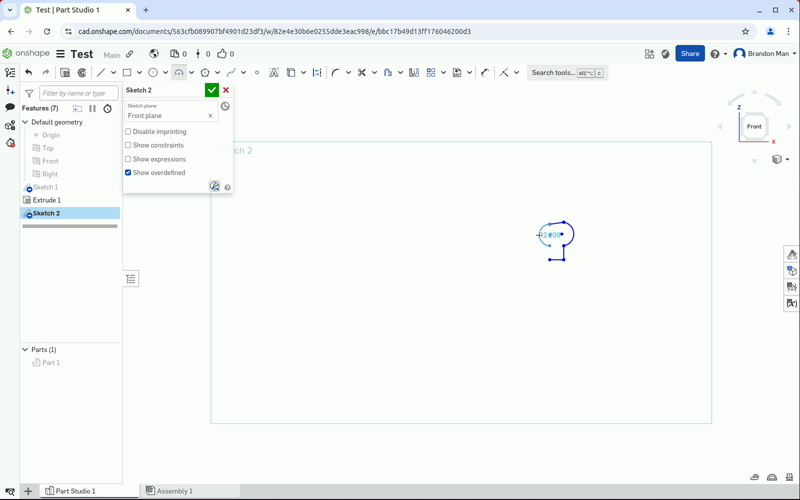
key(esc)
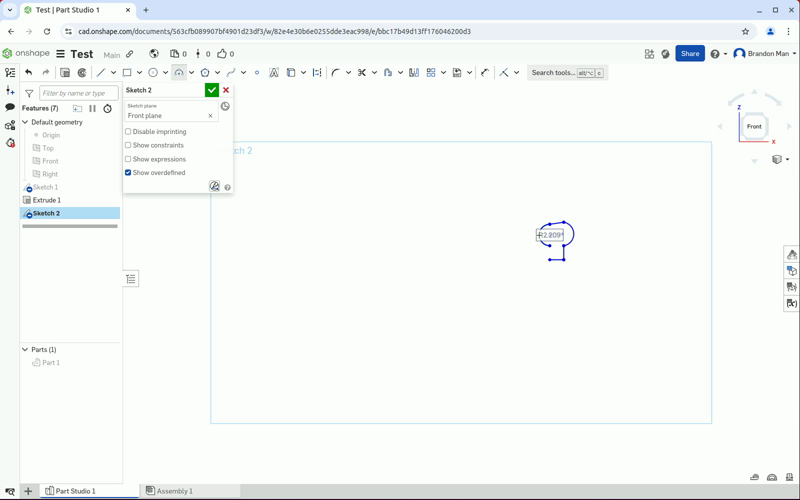
key(l)
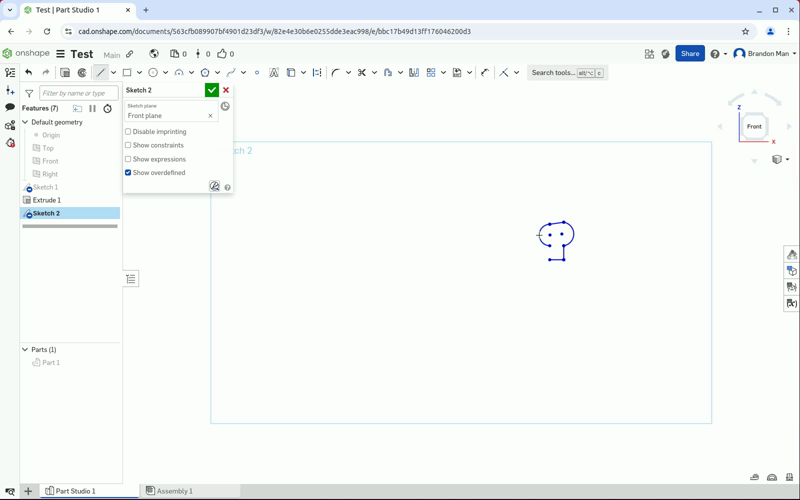
mouse_move(549, 245)
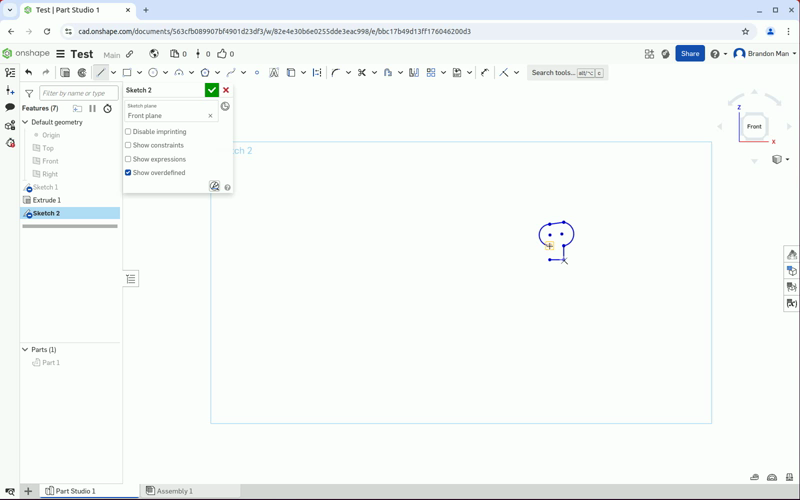
click(549, 245)
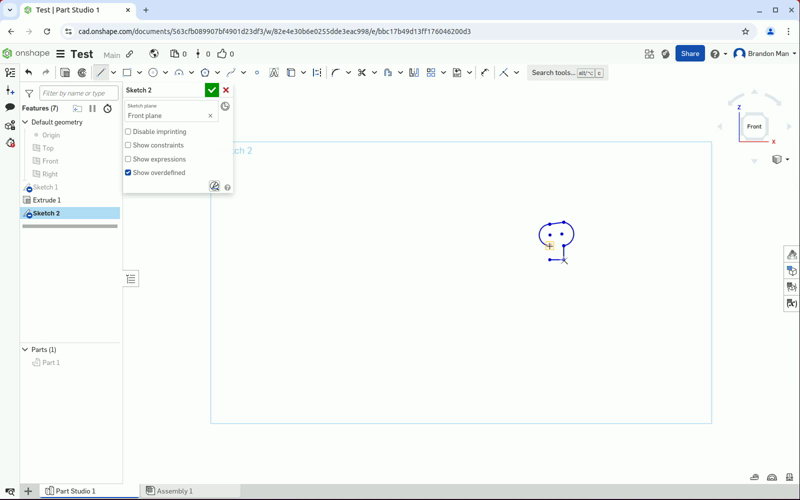
mouse_move(579, 245)
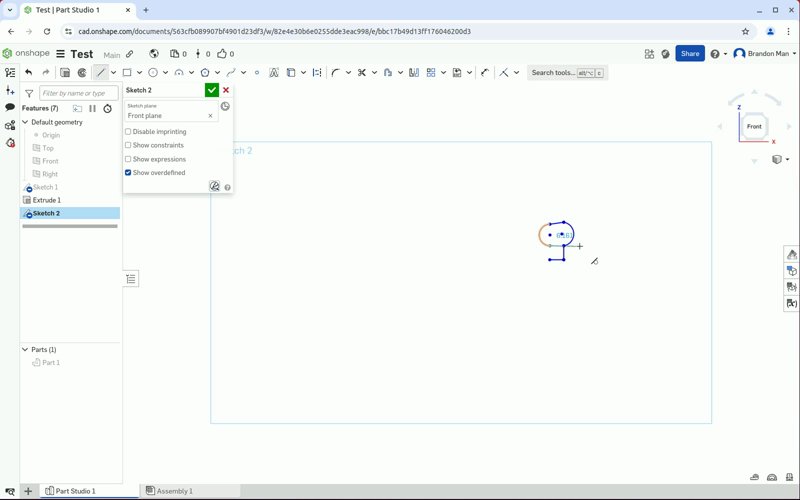
key_down(shift)
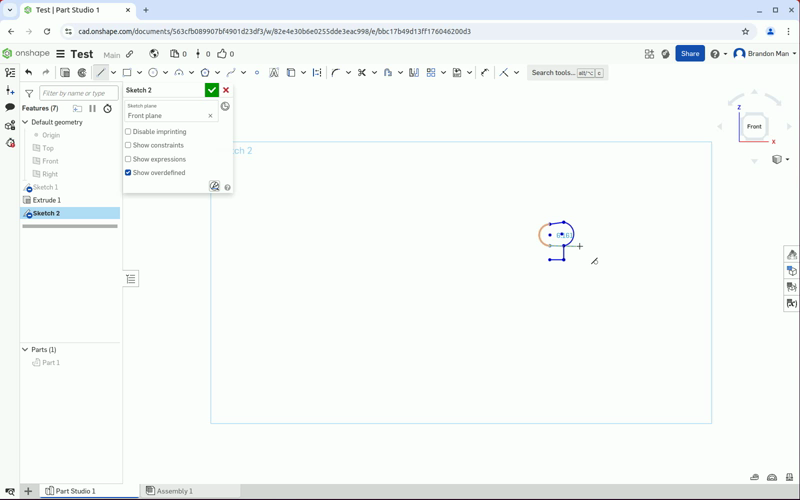
mouse_move(549, 259)
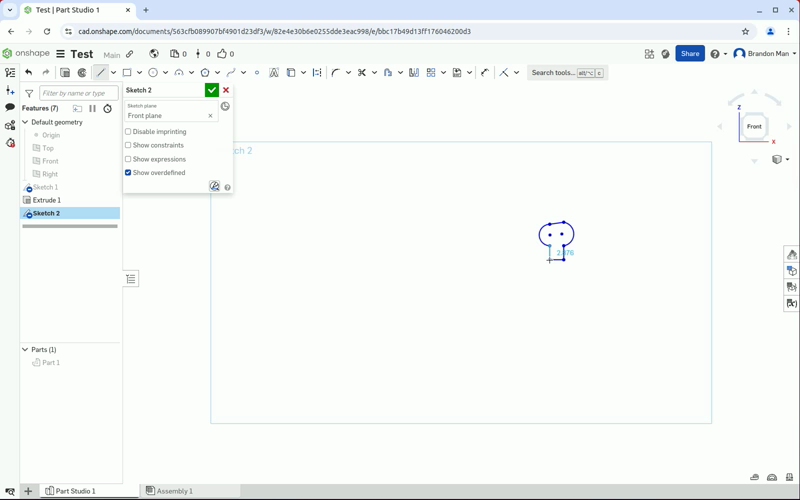
key_up(shift)
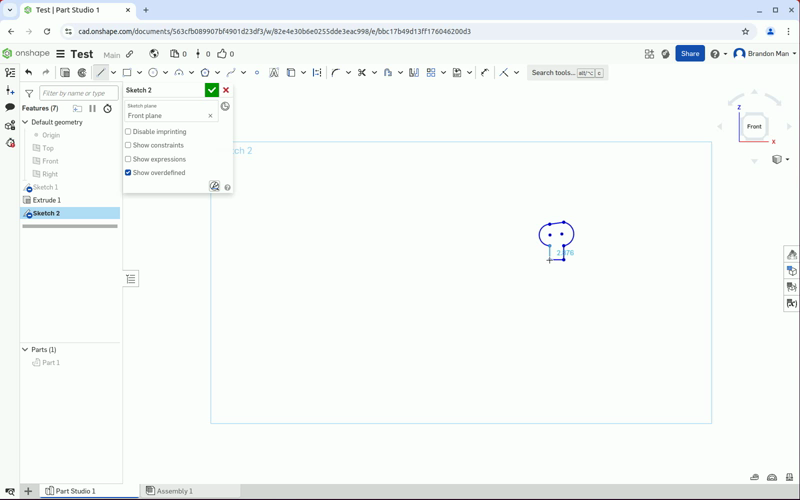
click(549, 259)
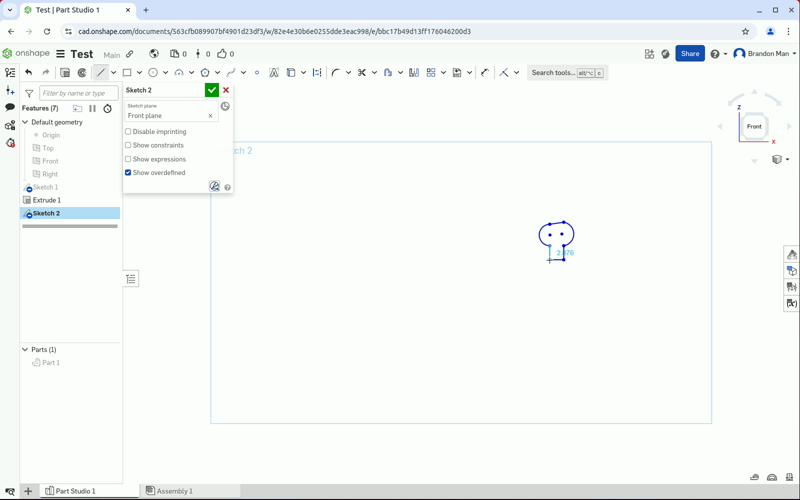
key(esc)
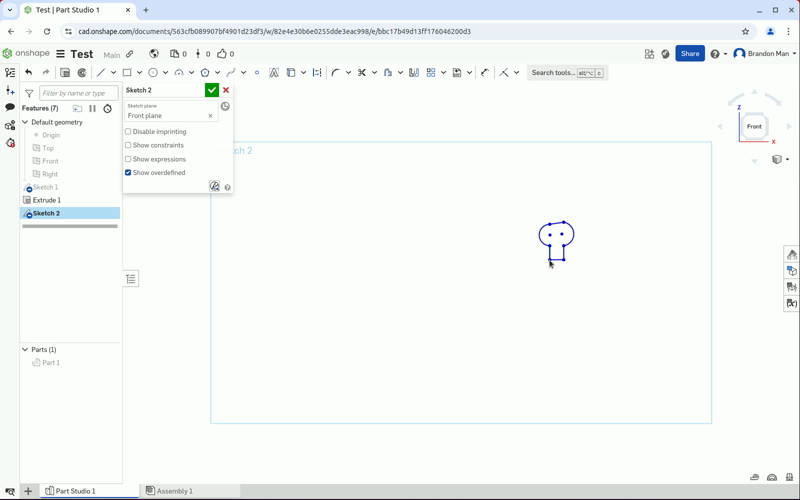
mouse_move(562, 240)
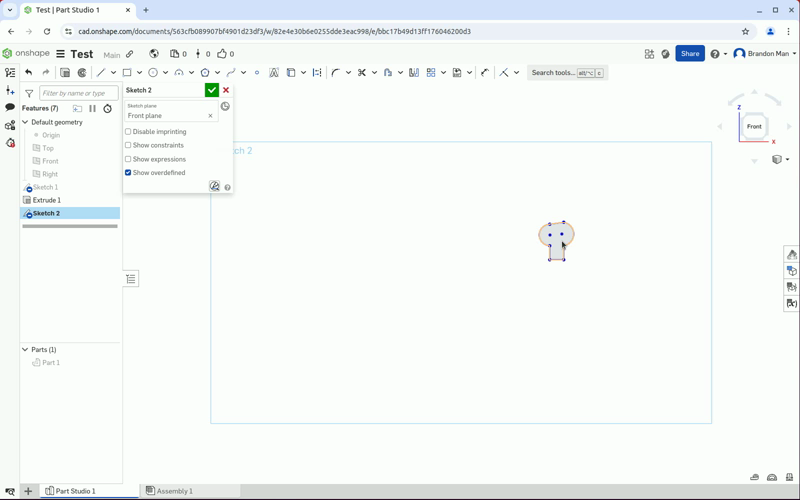
scroll(6)
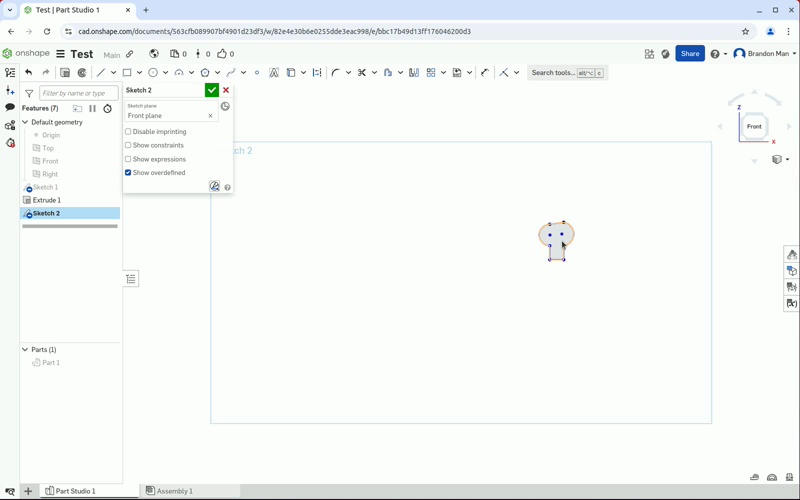
scroll(6)
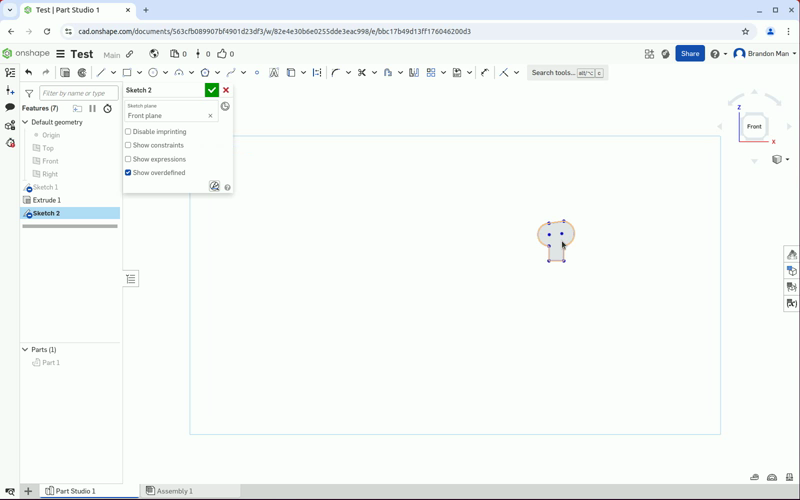
scroll(6)
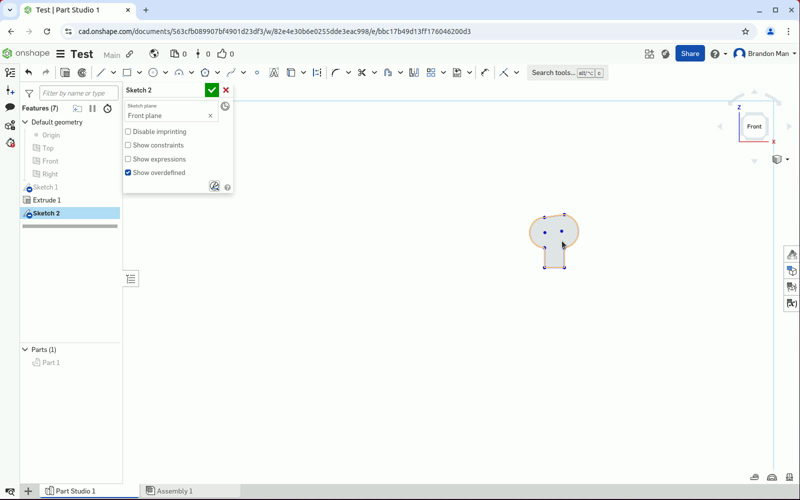
scroll(6)
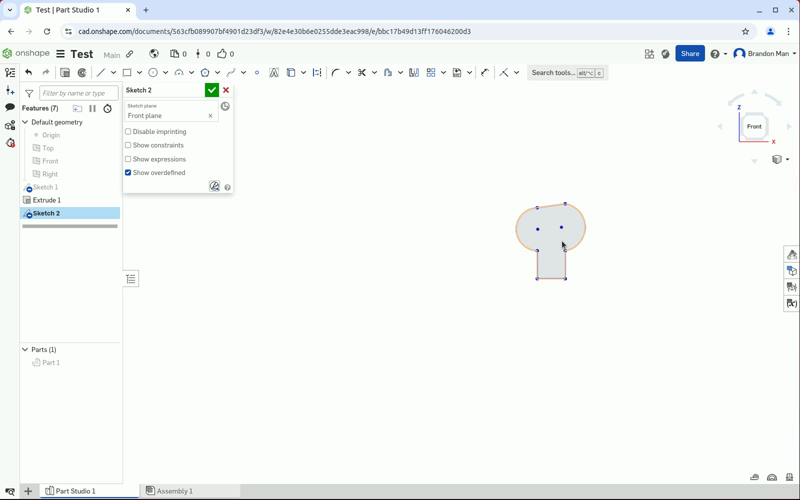
scroll(6)
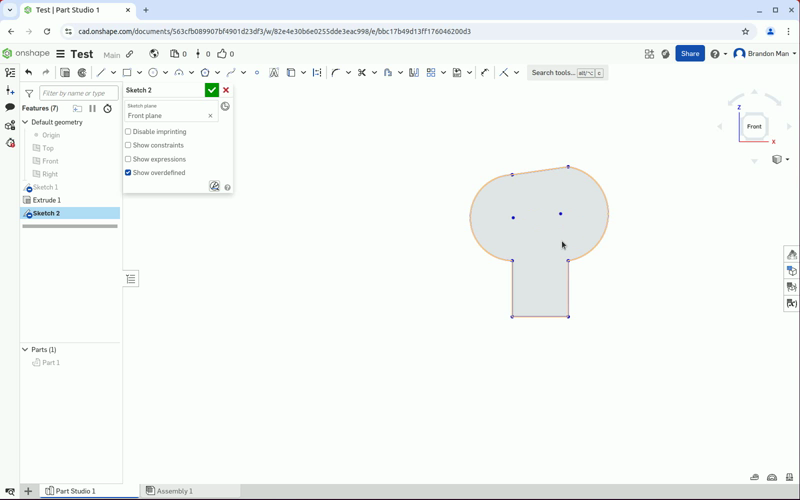
scroll(6)
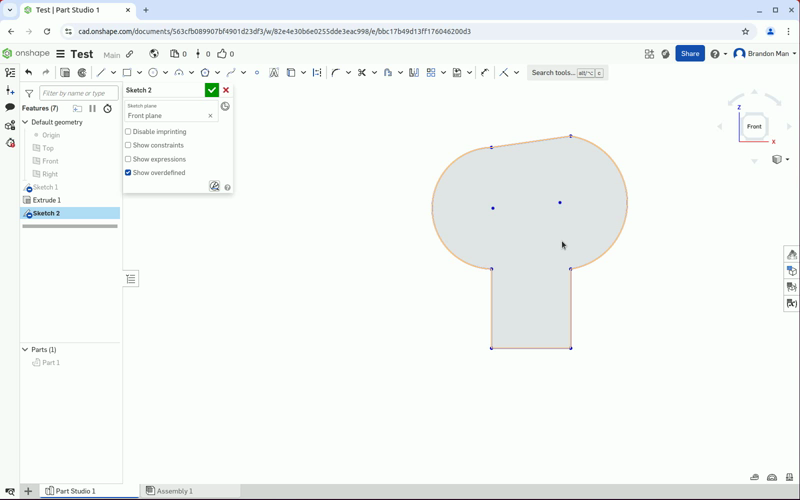
scroll(6)
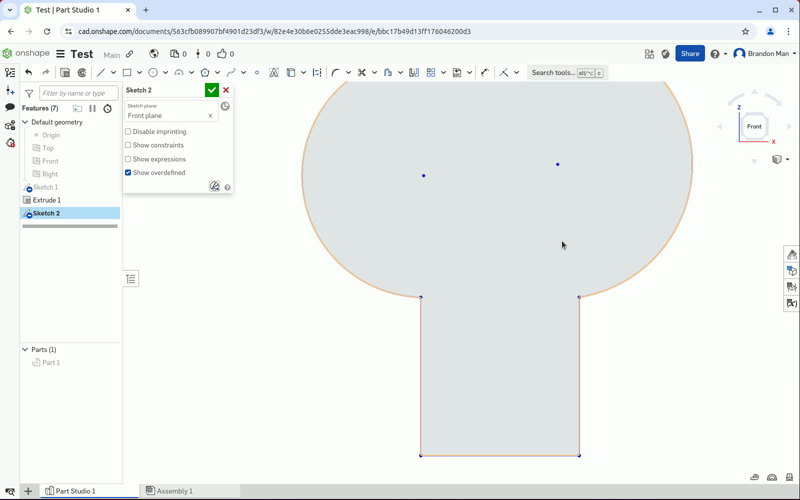
click(562, 240)
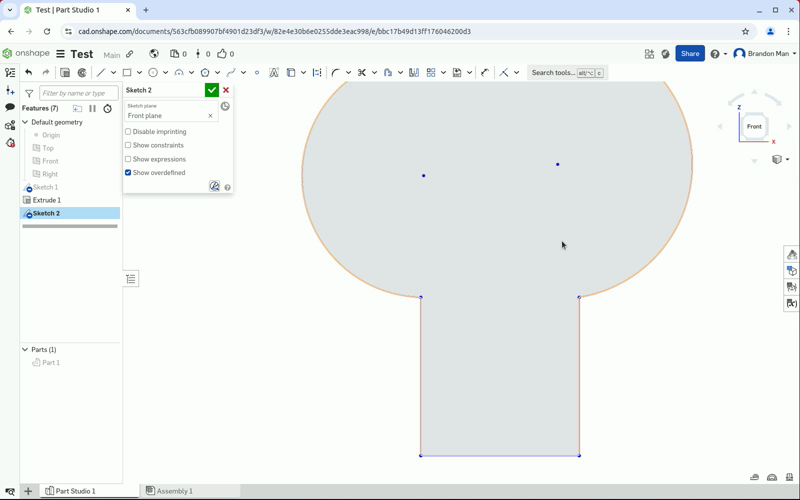
scroll(-6)
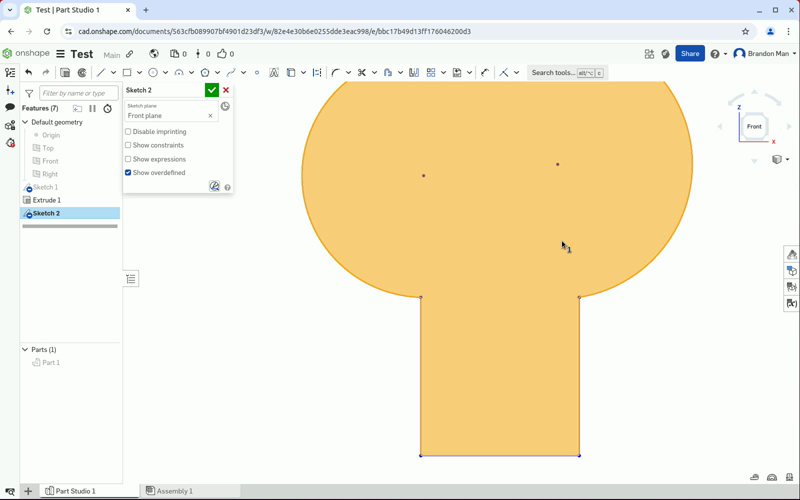
scroll(-6)
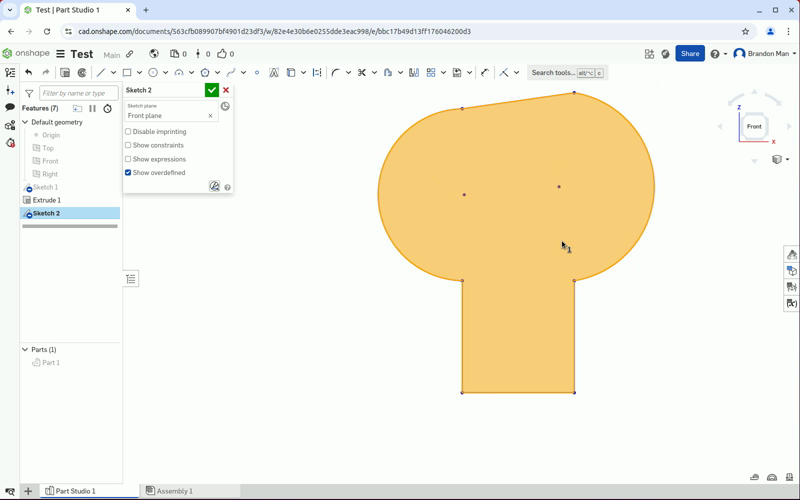
scroll(-6)
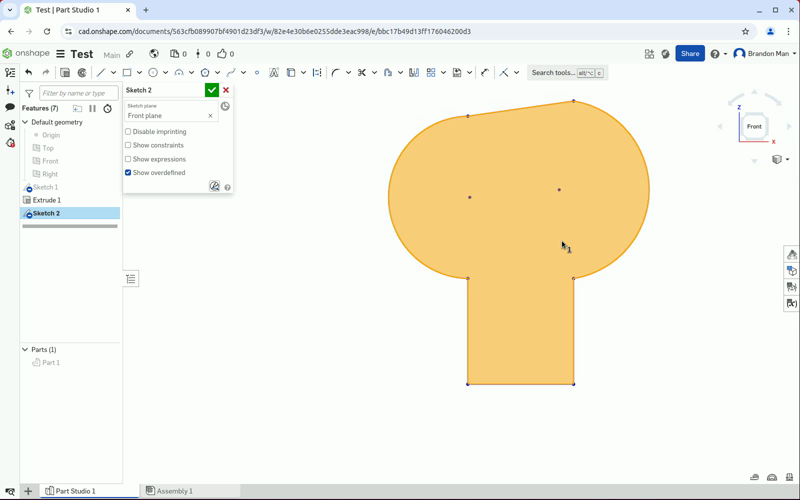
scroll(-6)
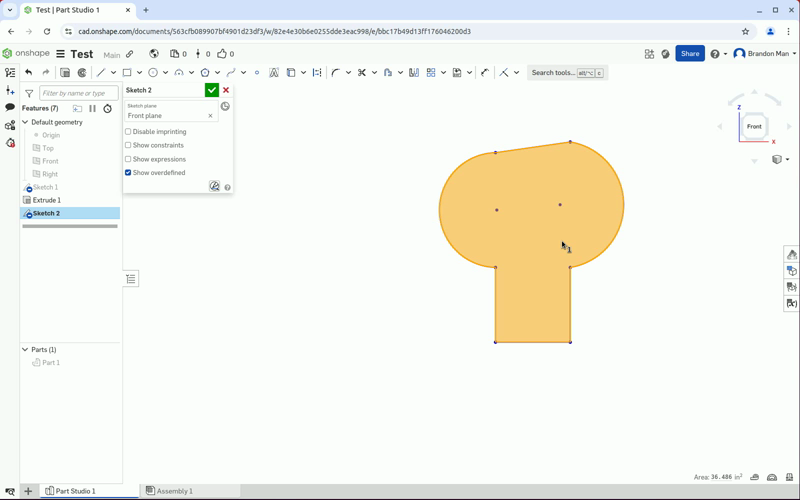
scroll(-6)
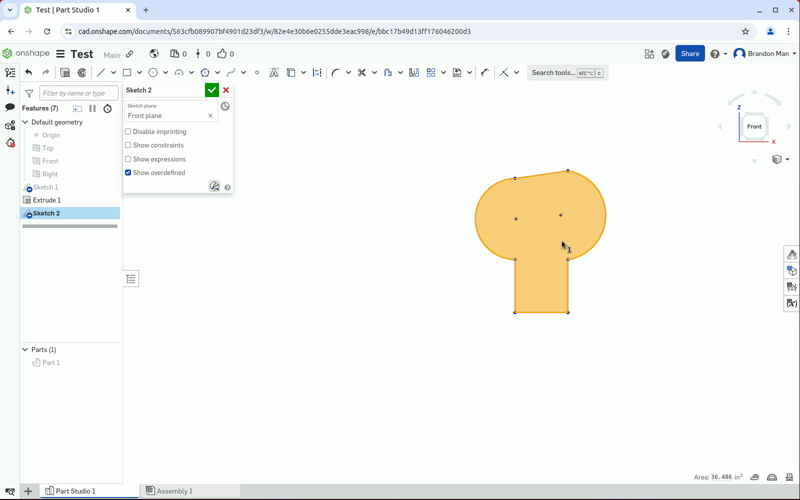
scroll(-6)
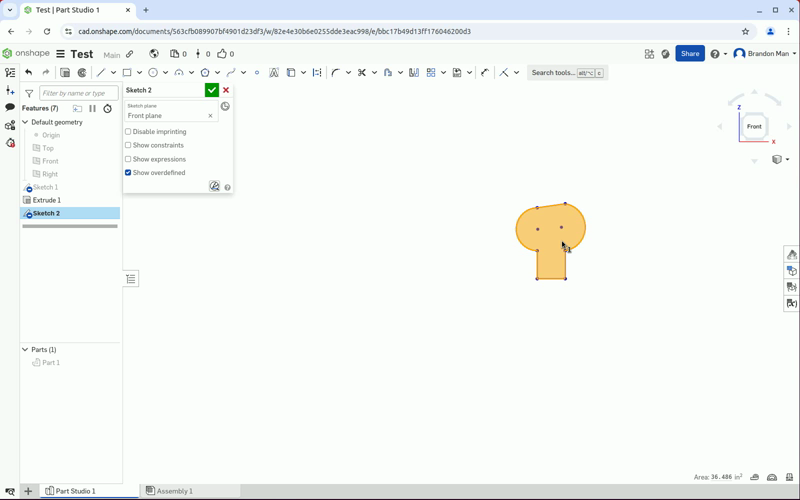
scroll(-6)
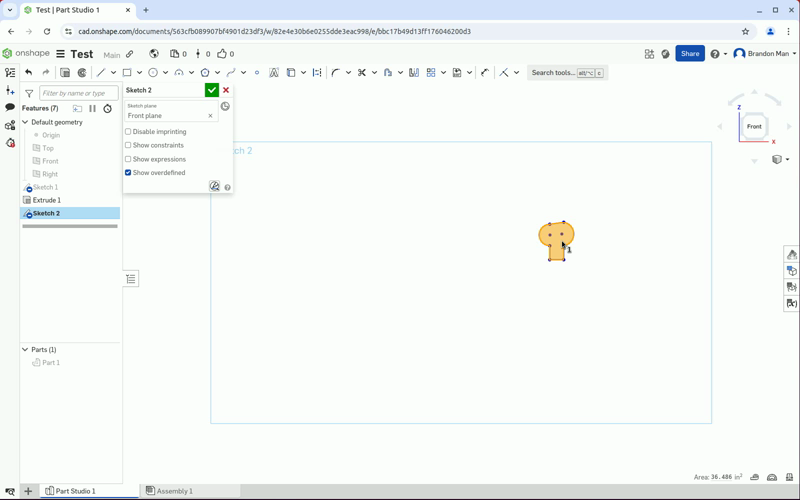
mouse_move(73, 352)
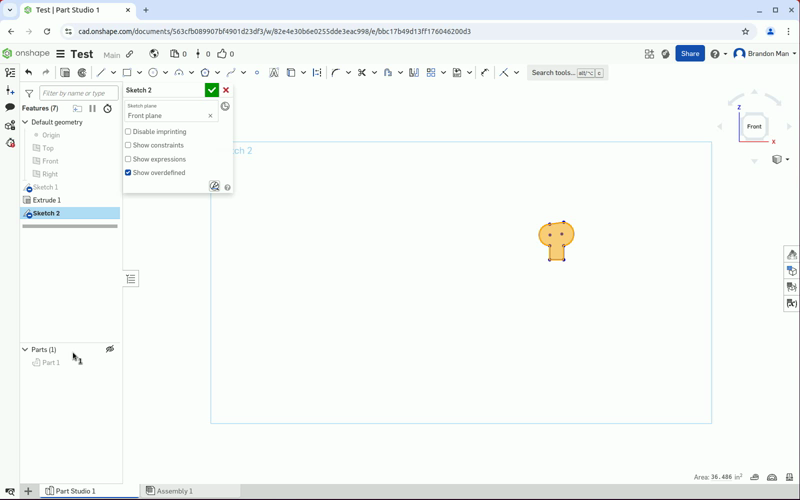
key(shift+y)
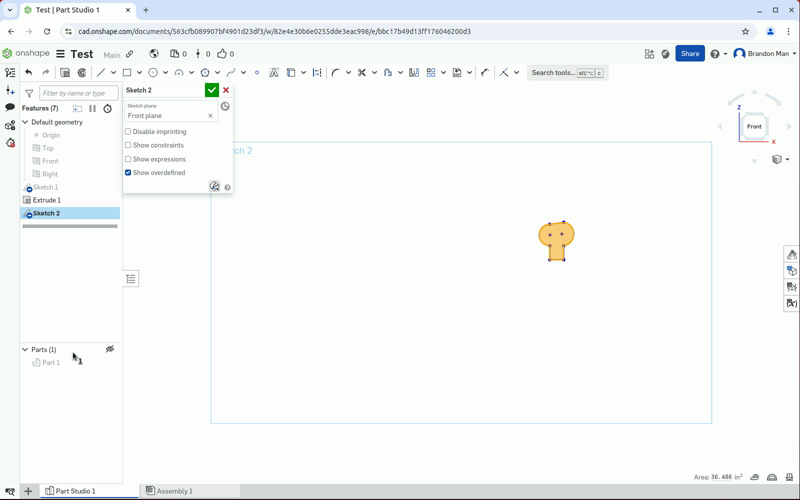
key(shift+e)
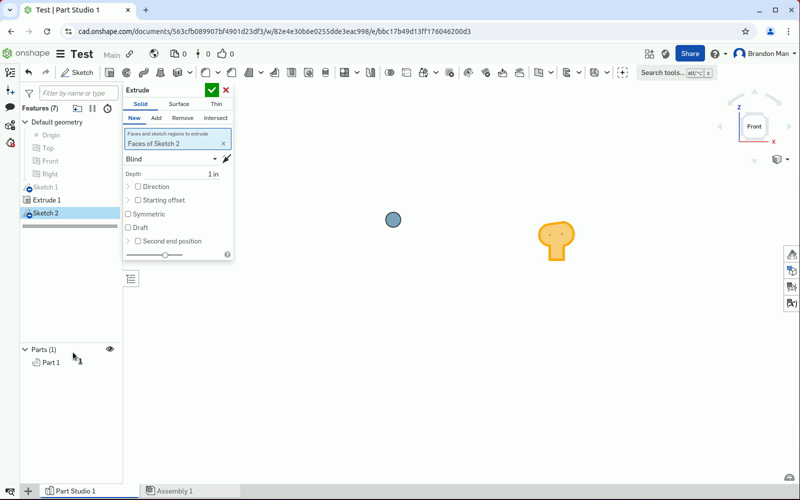
mouse_move(143, 106)
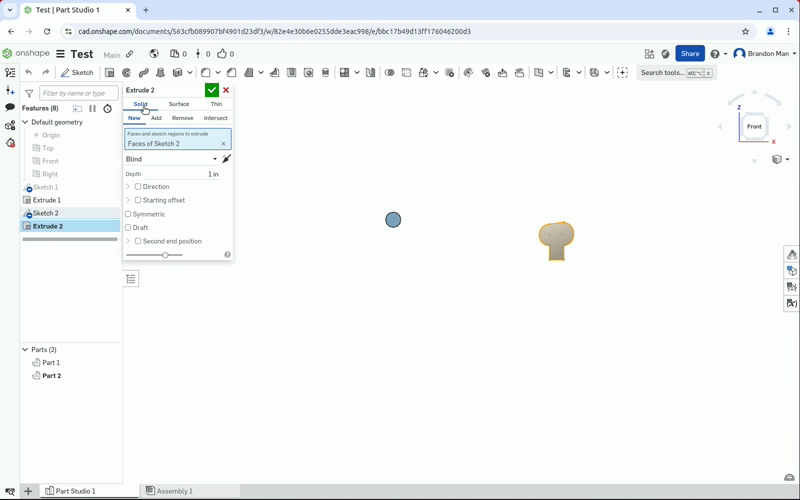
click(143, 106)
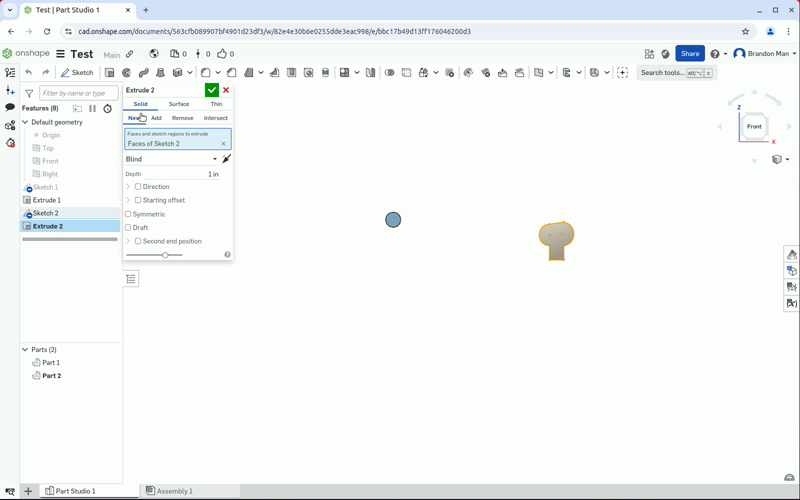
mouse_move(137, 120)
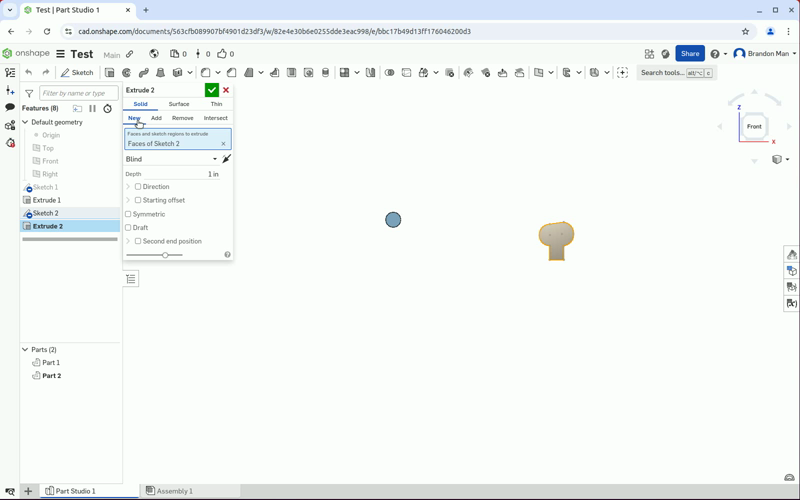
click(137, 120)
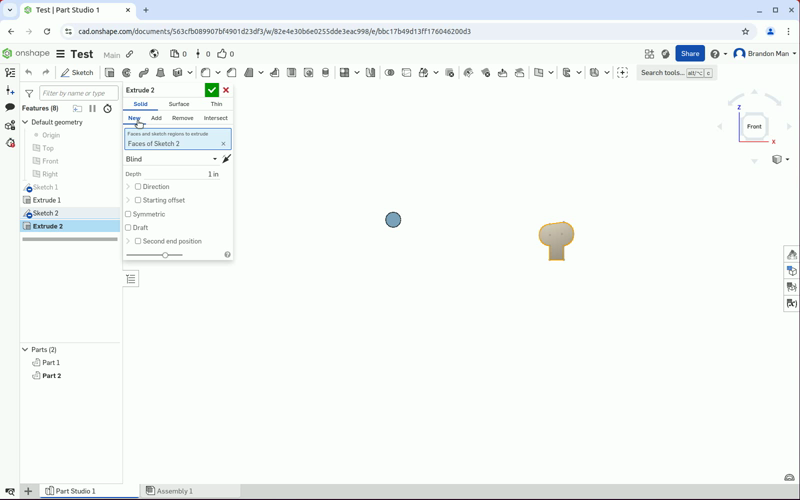
key(tab, 4)
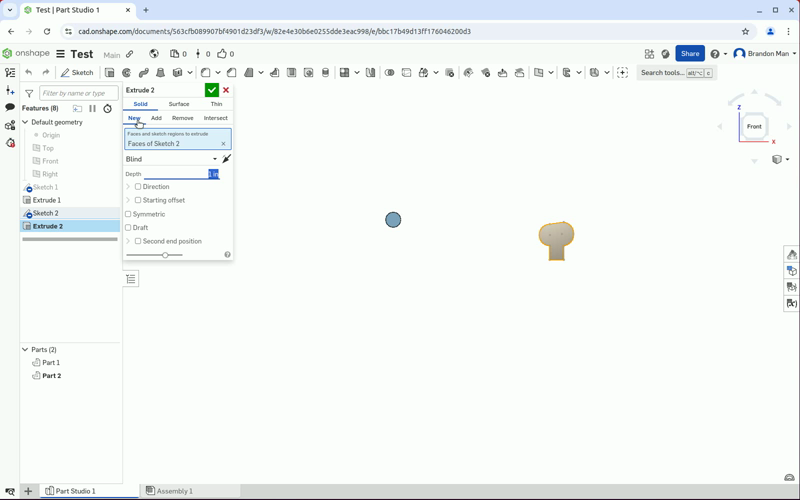
text(2.889)
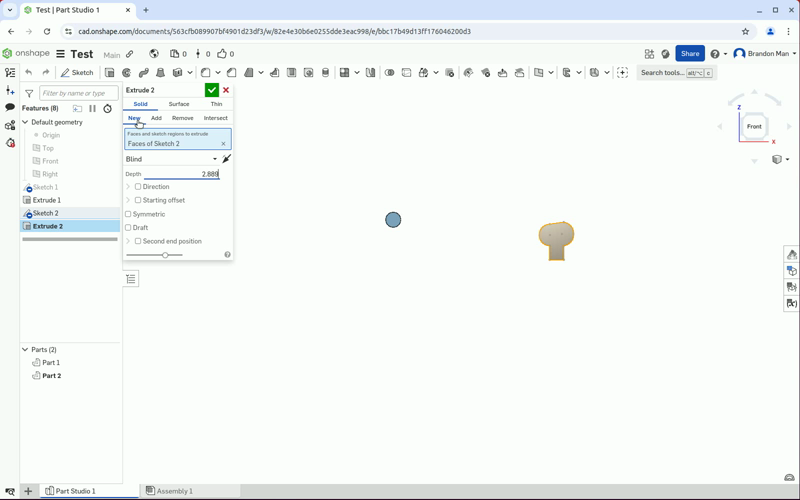
key(enter)
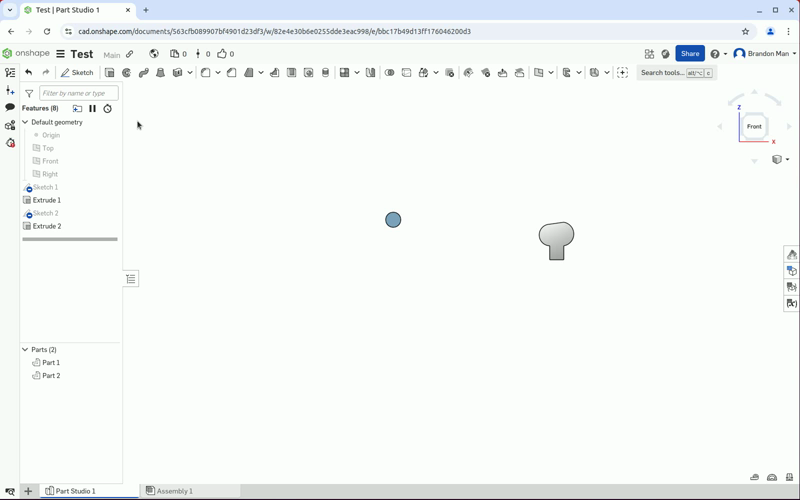
key(shift+h)
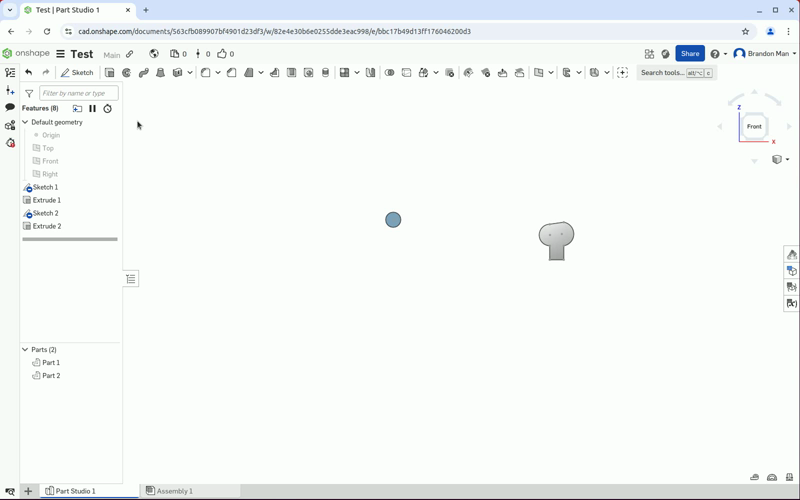
key(shift+h)
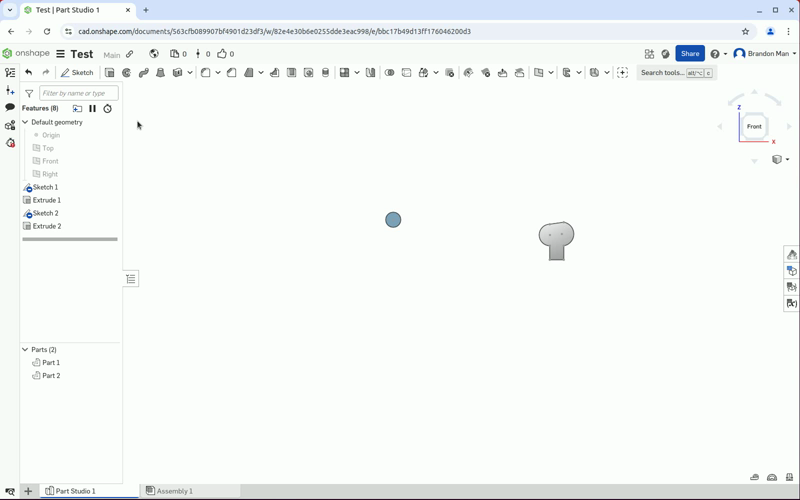
key(shift+7)
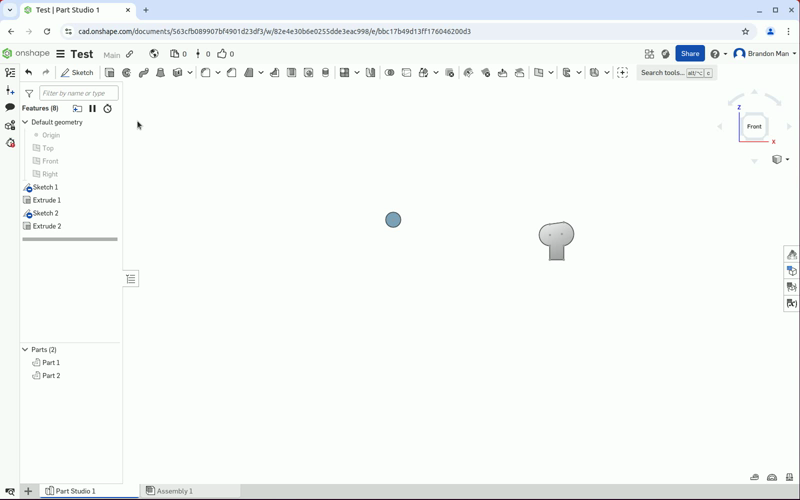
key(left, 2)
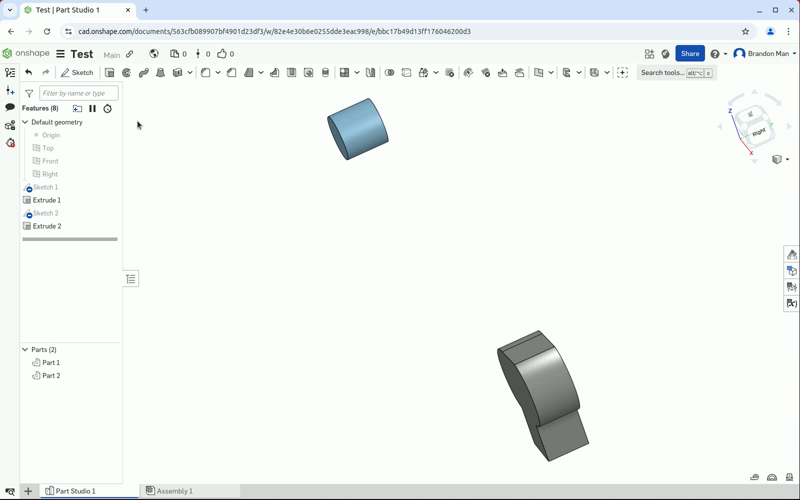
key(down, 2)
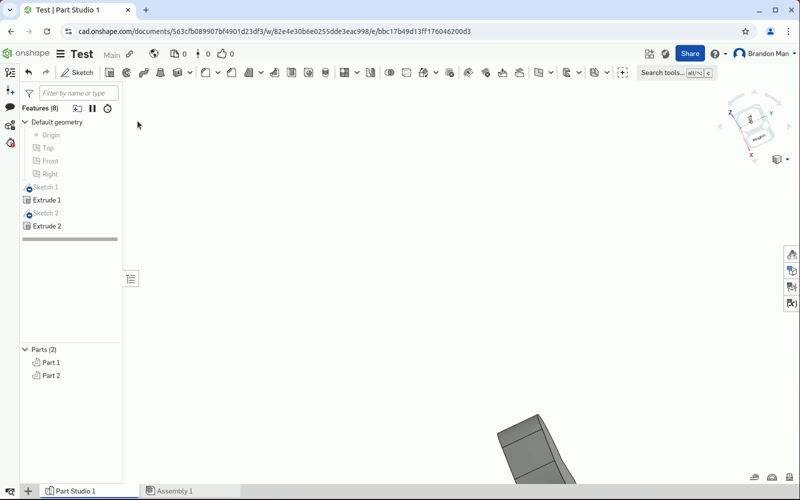
key(up, 2)
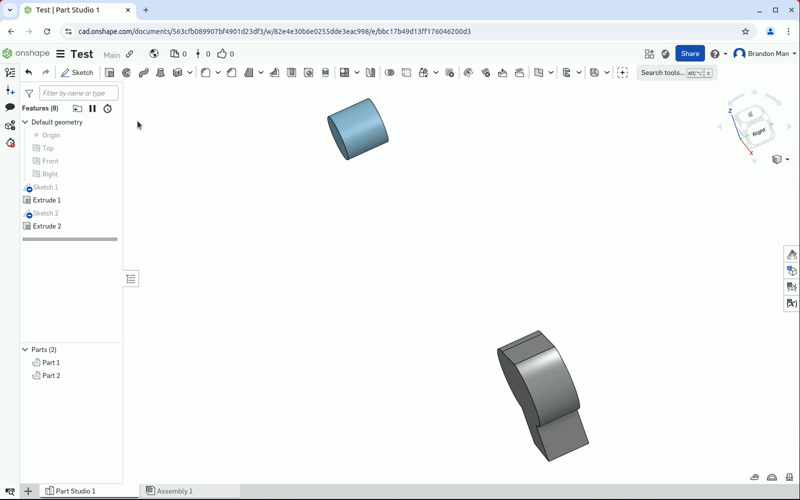
key(right, 2)
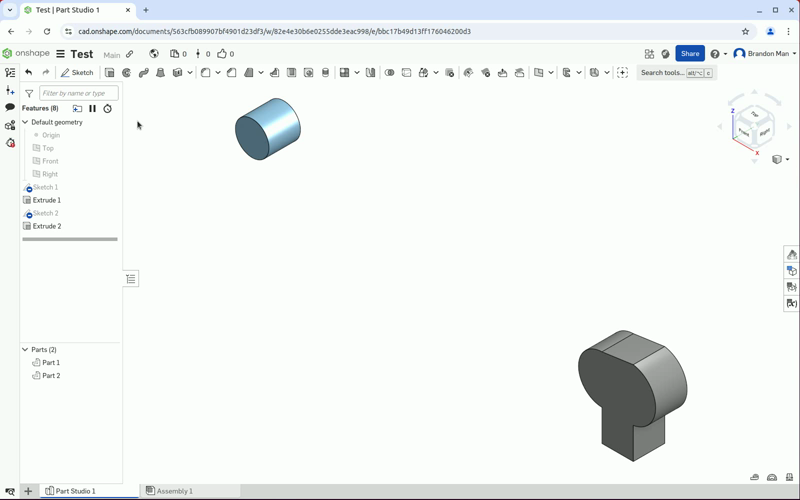
mouse_move(73, 189)
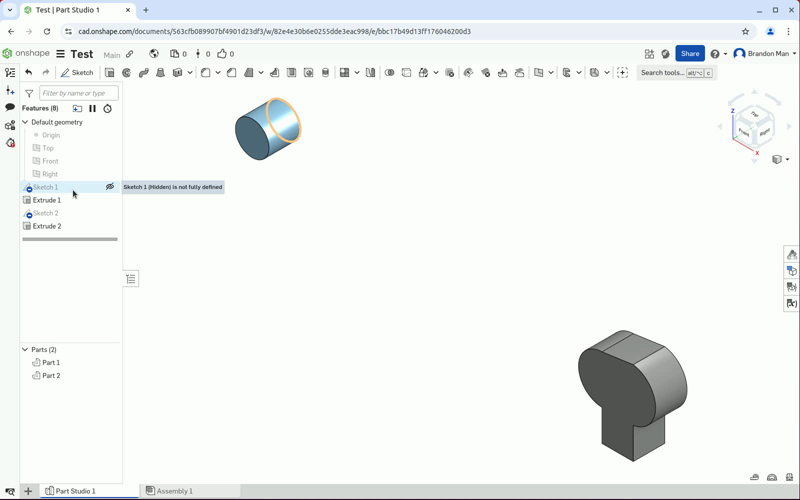
click(73, 189)